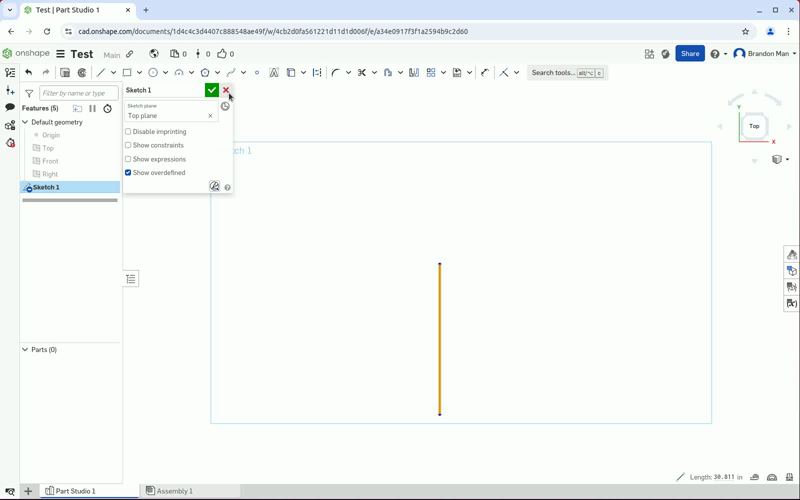
key(shift+h)
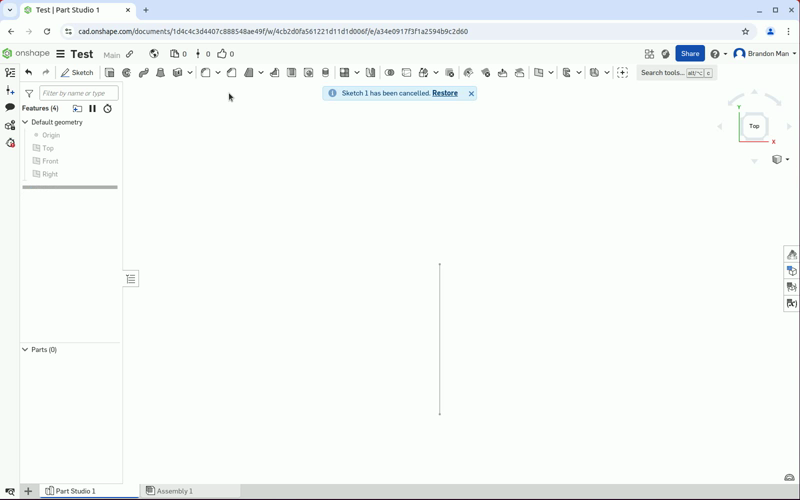
mouse_move(73, 352)
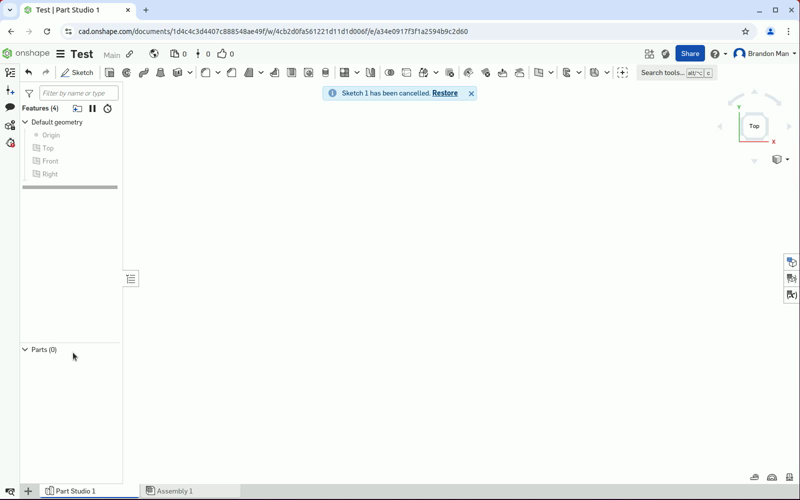
key(y)
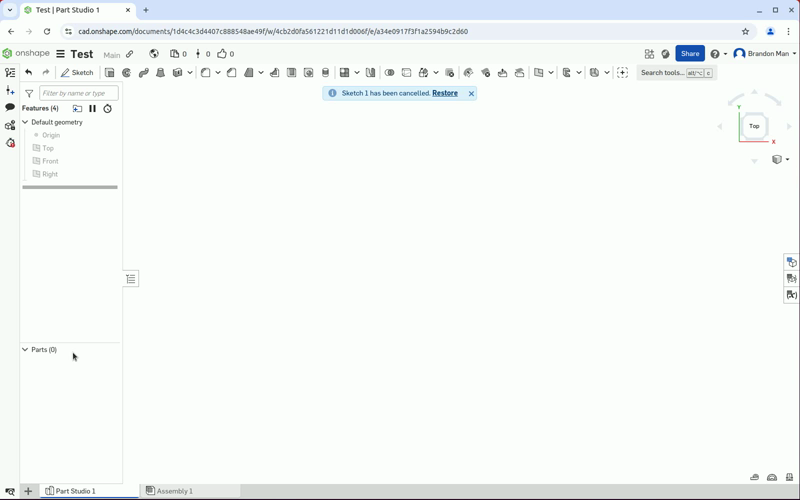
key(shift+p)
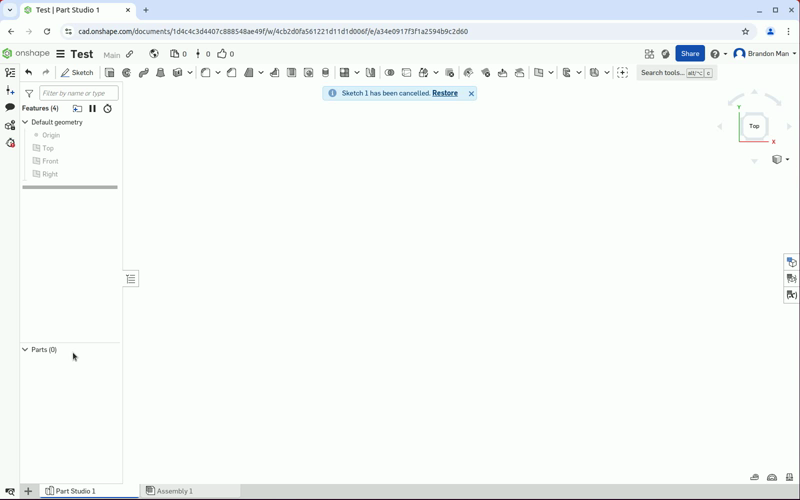
key(space)
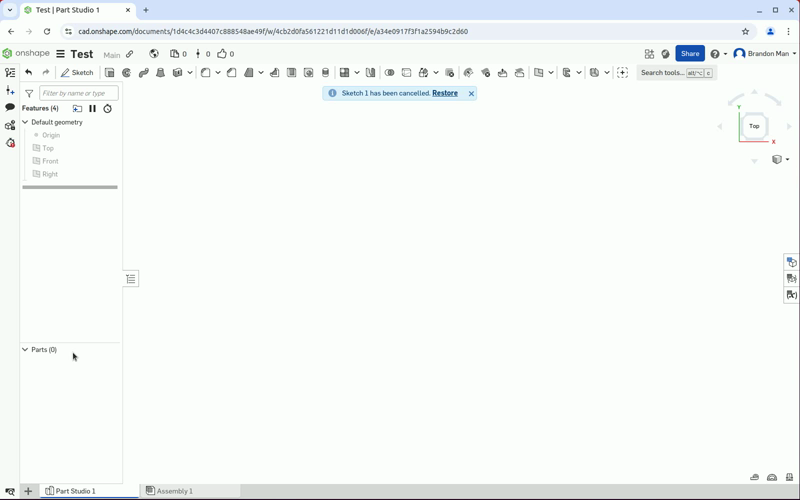
key_down(shift)
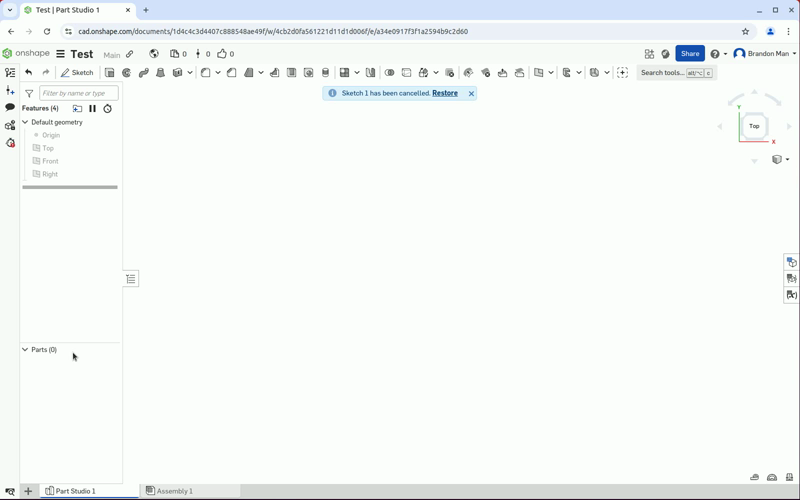
key(up)
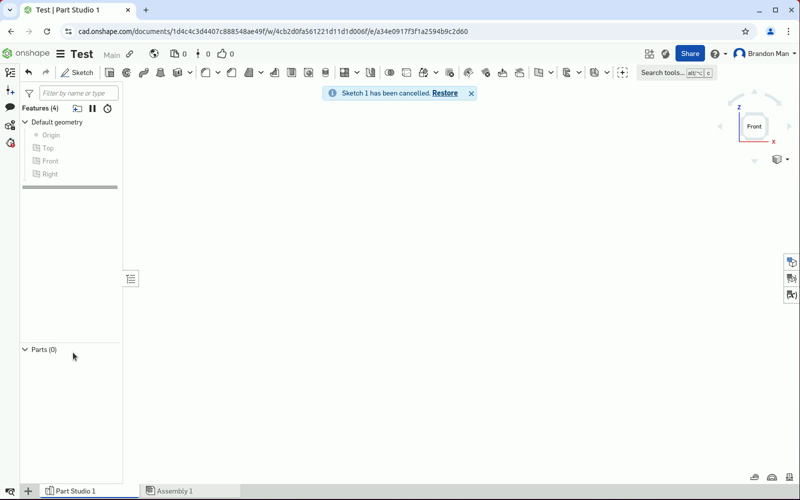
key_up(shift)
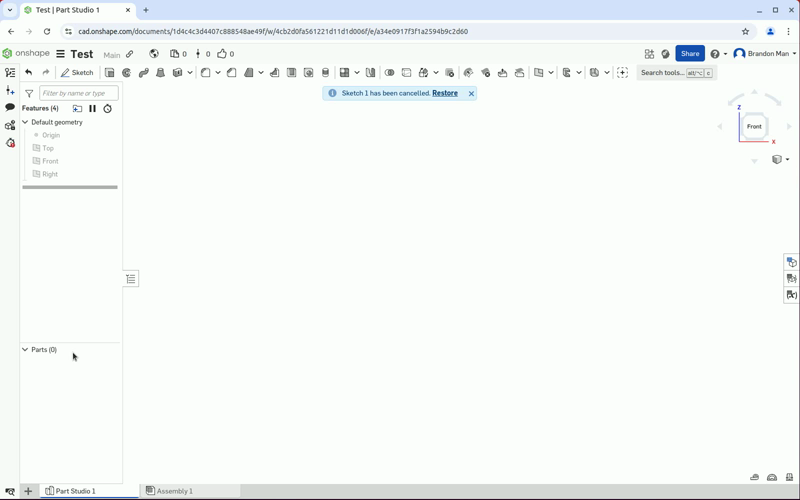
mouse_move(73, 352)
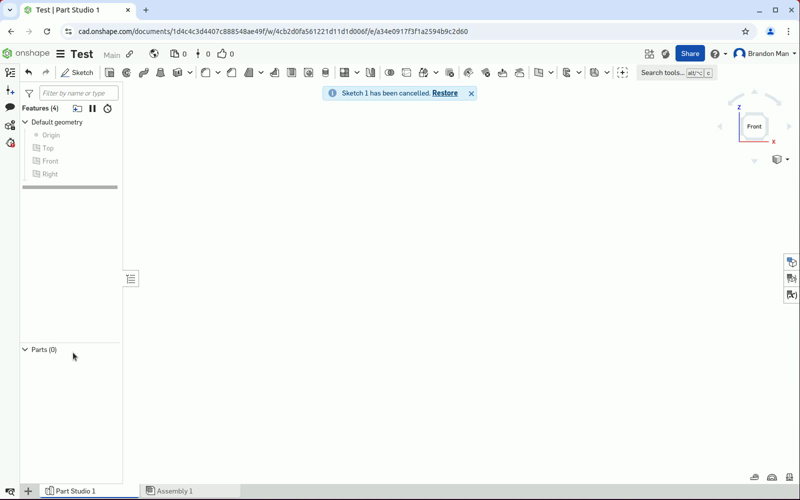
key(shift+y)
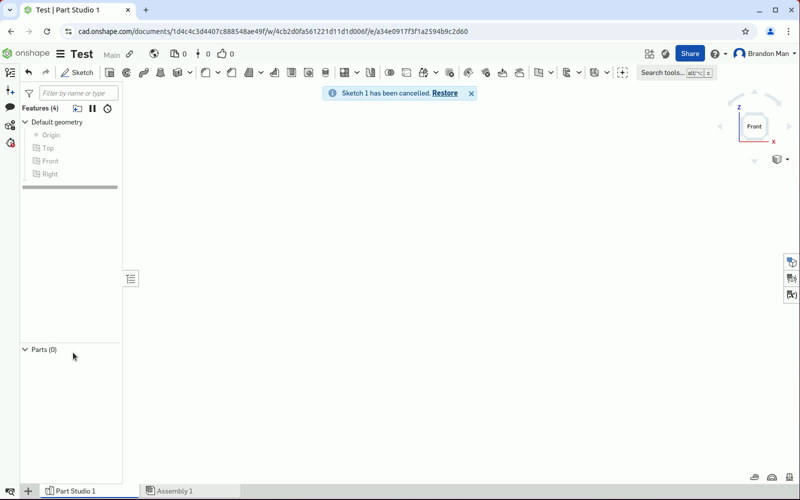
key(shift+s)
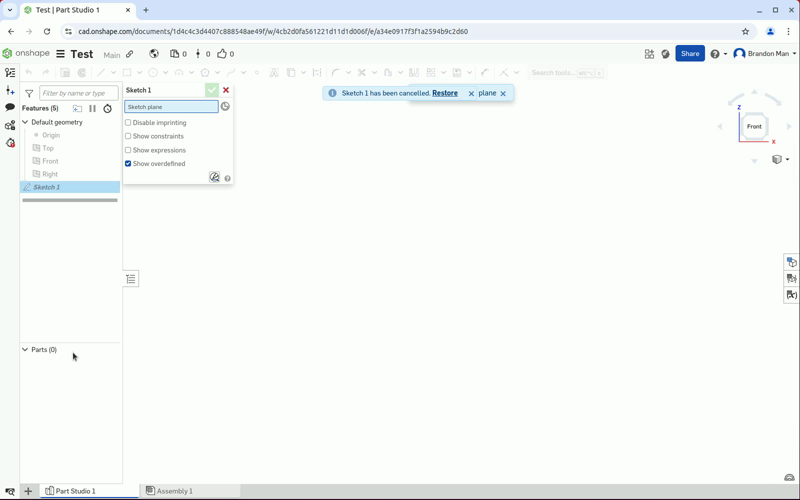
mouse_move(73, 163)
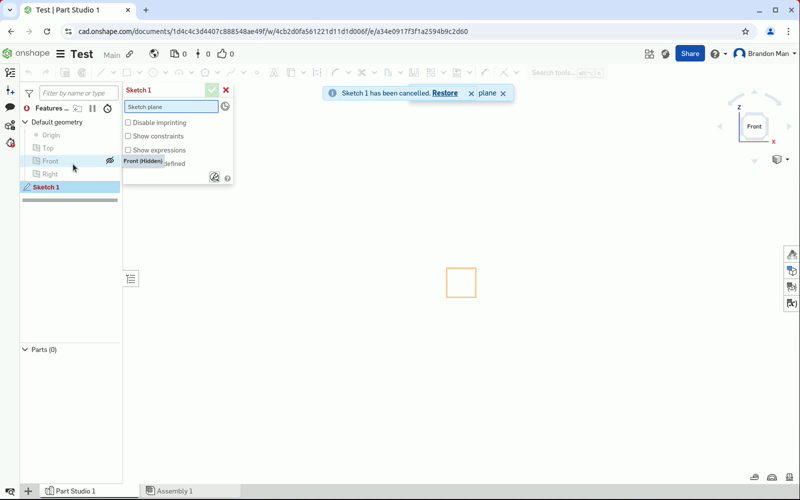
click(73, 163)
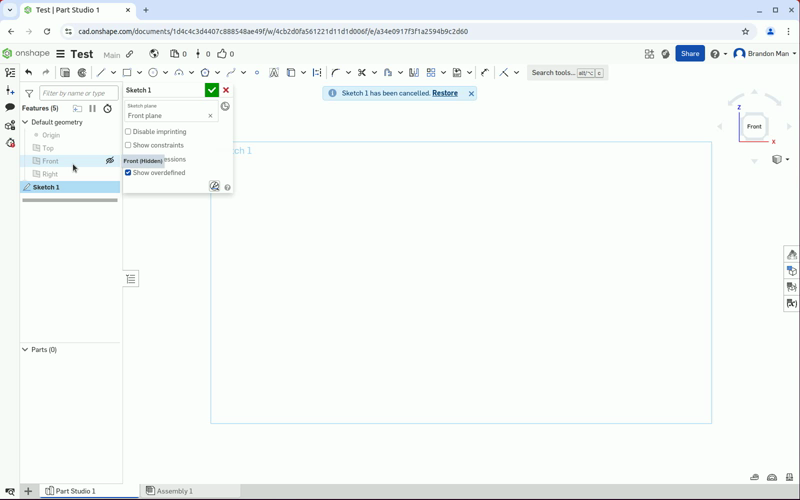
mouse_move(73, 352)
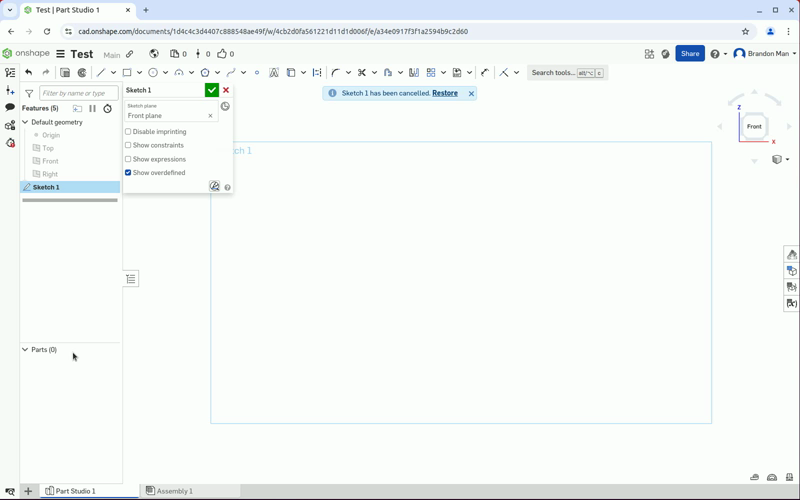
key(y)
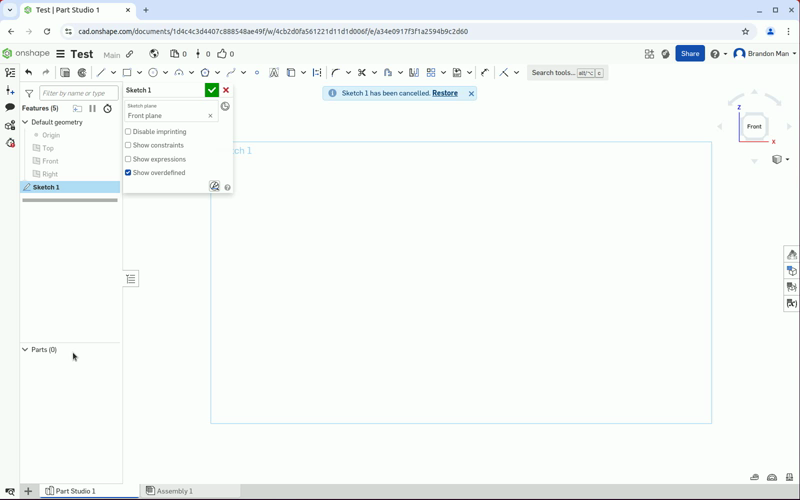
key(l)
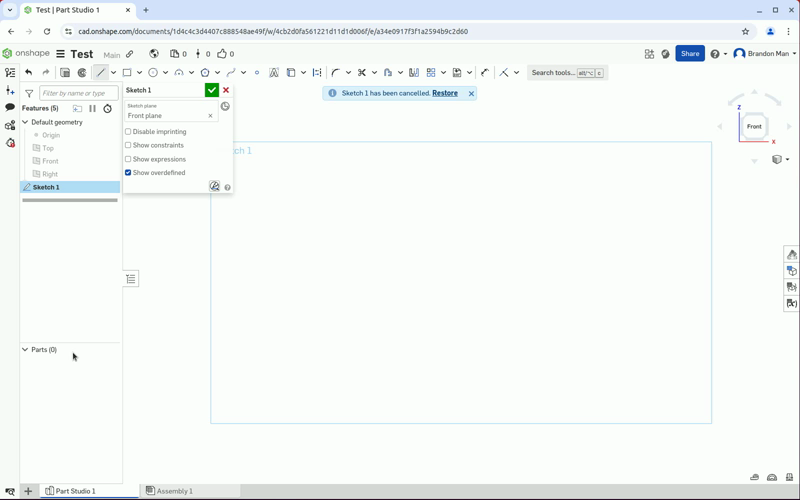
key_down(shift)
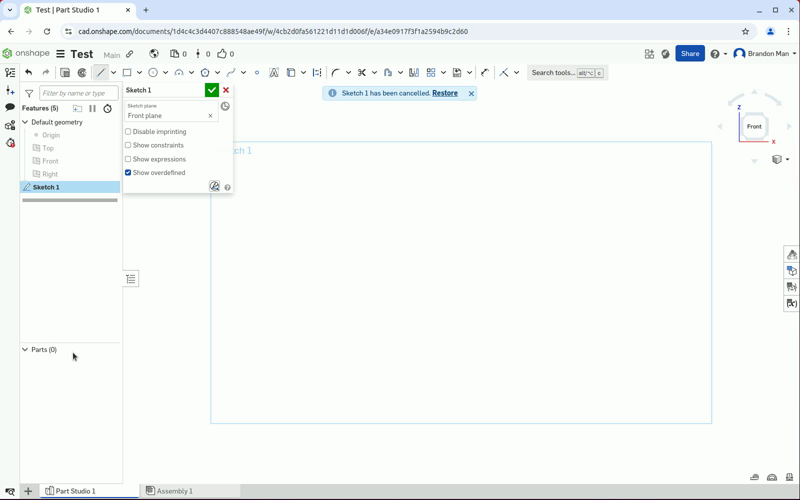
mouse_move(460, 282)
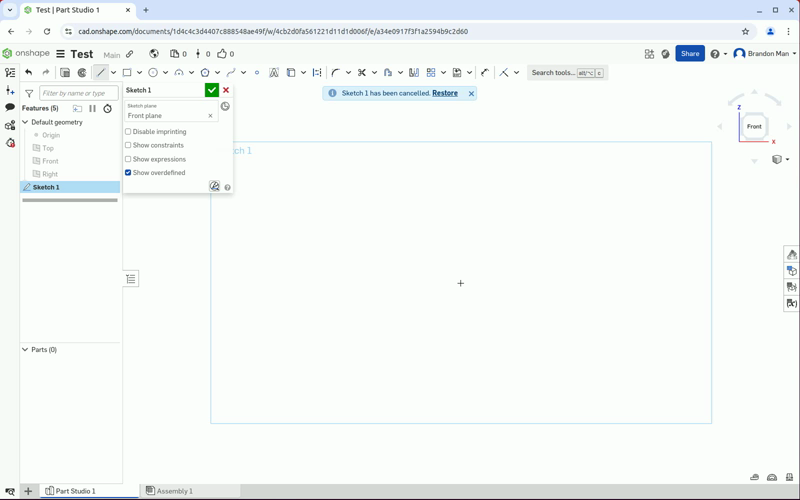
click(460, 282)
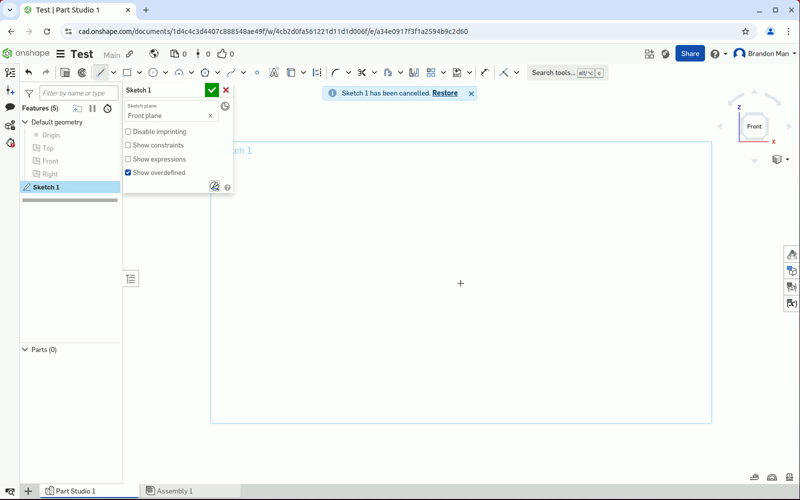
key_up(shift)
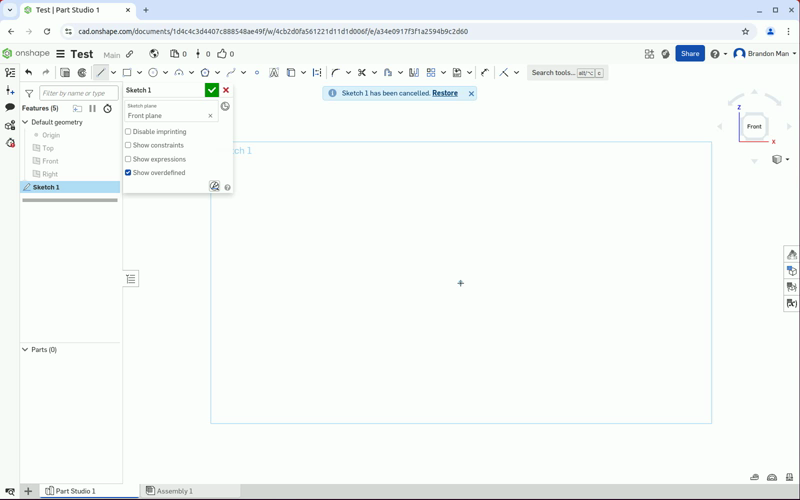
key_down(shift)
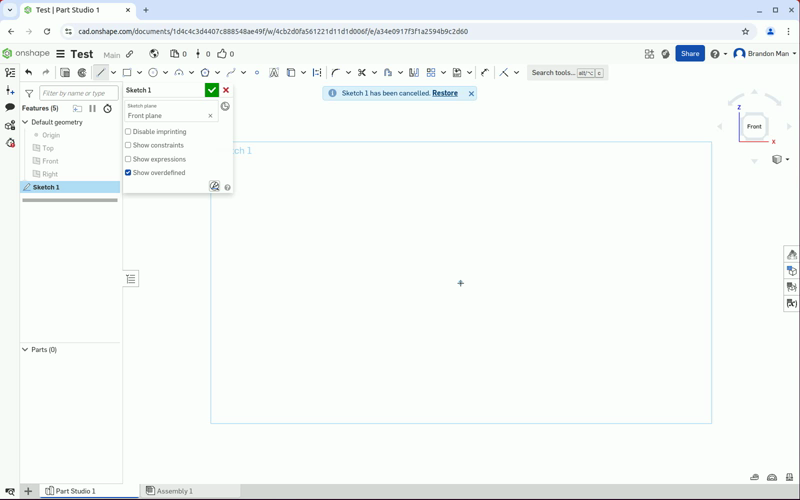
mouse_move(573, 282)
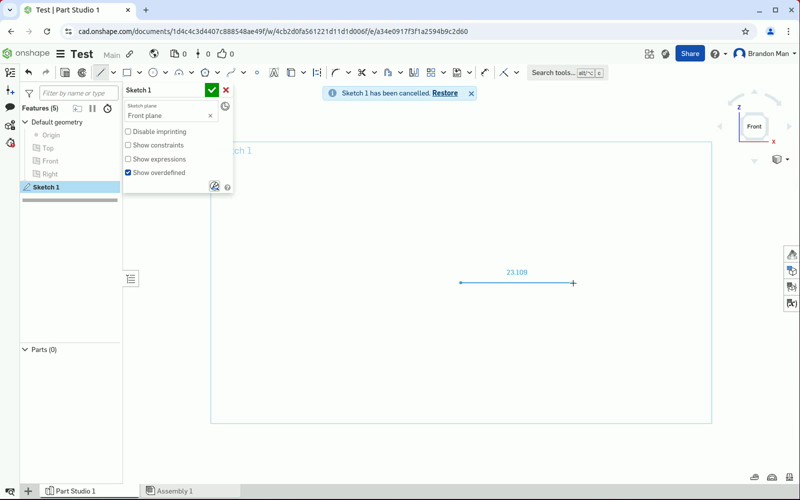
click(573, 282)
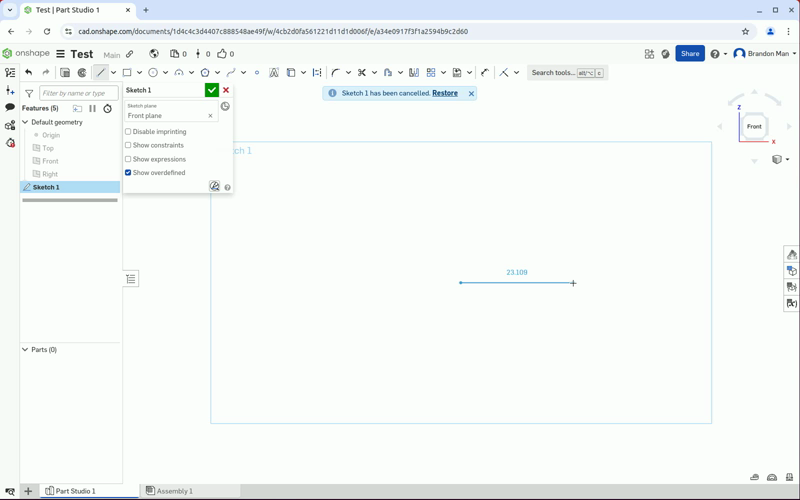
key_up(shift)
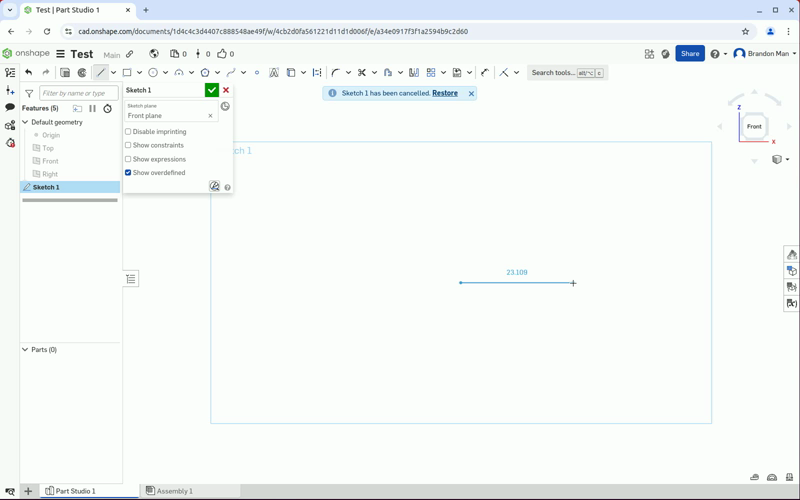
key_down(shift)
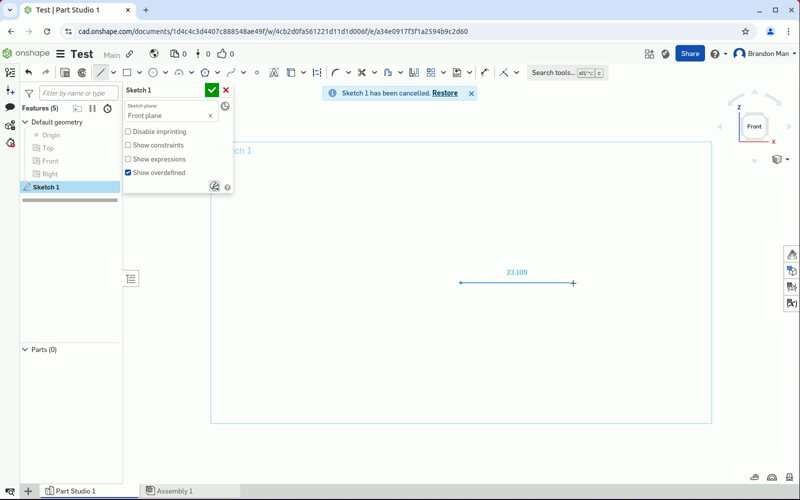
mouse_move(573, 170)
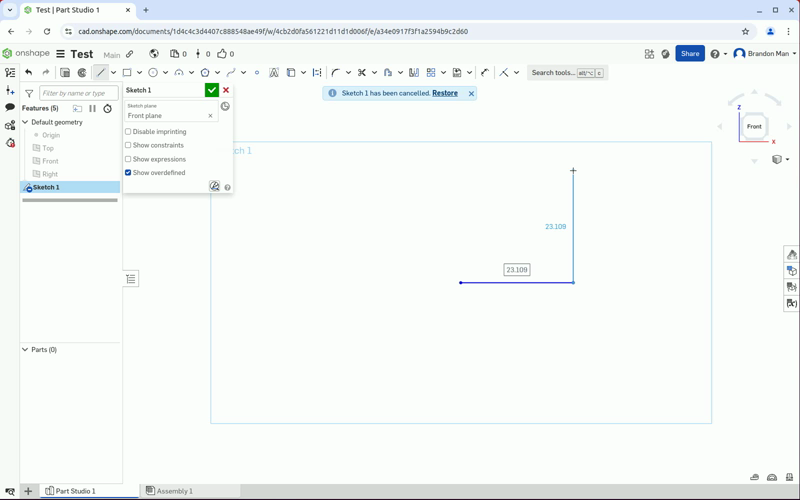
click(573, 170)
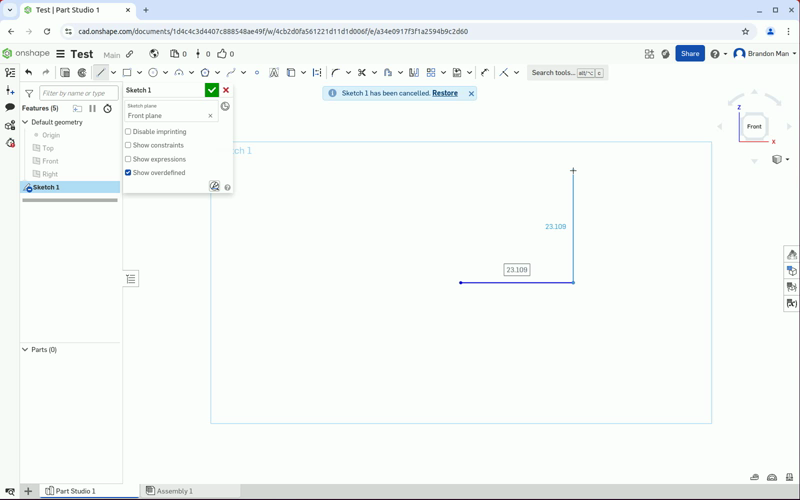
key_up(shift)
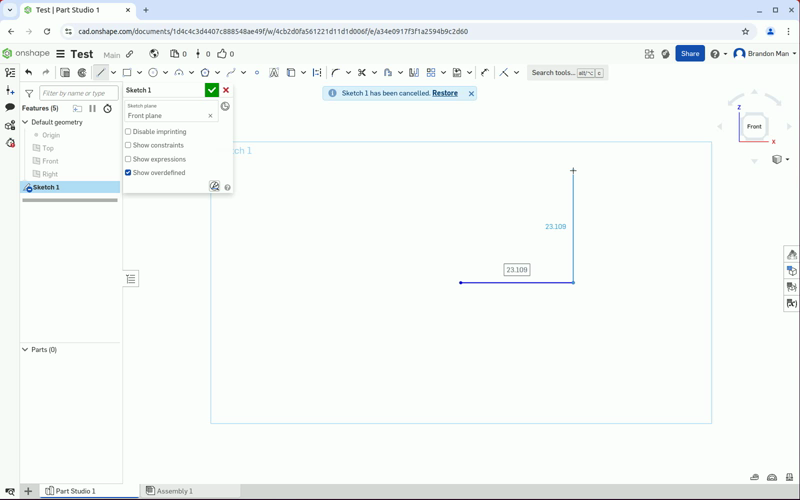
key_down(shift)
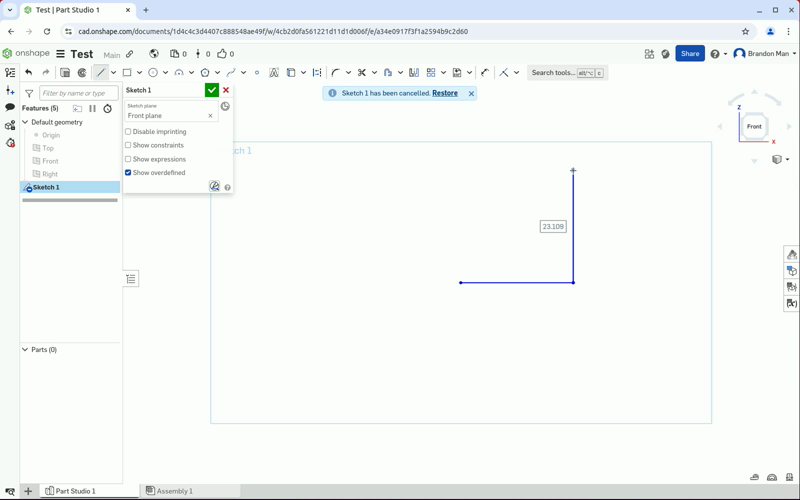
mouse_move(460, 170)
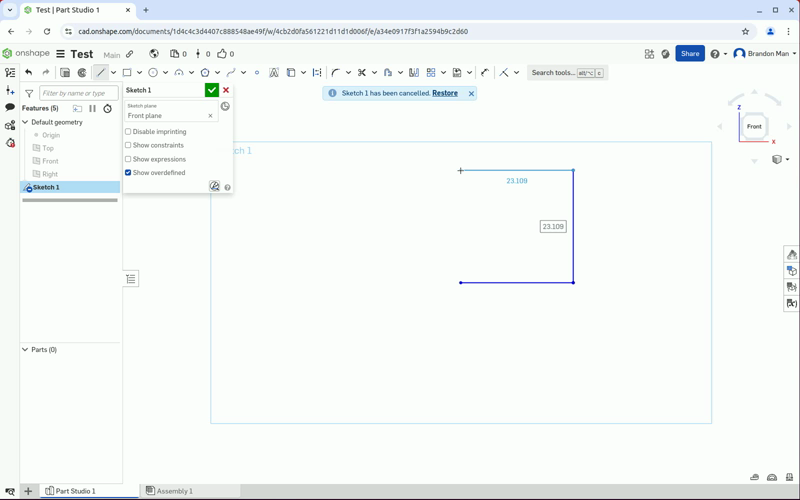
click(460, 170)
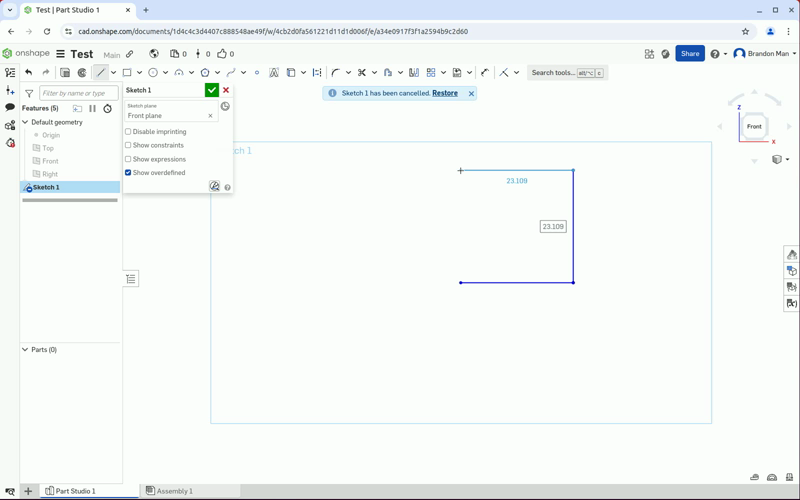
key_up(shift)
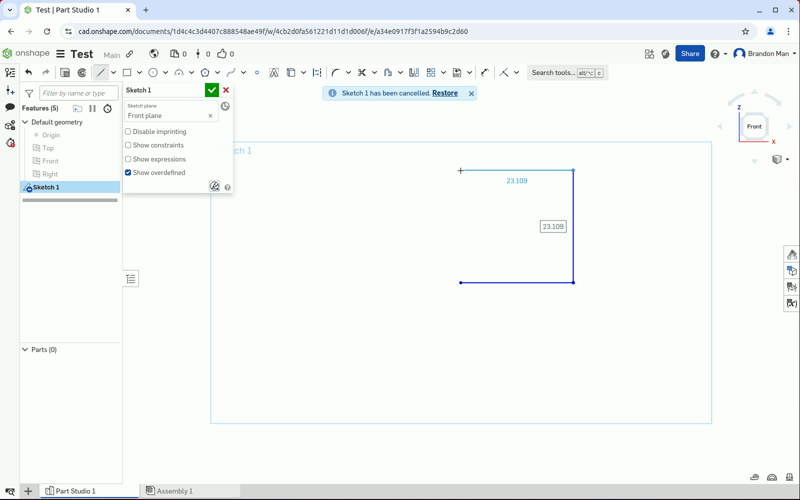
key_down(shift)
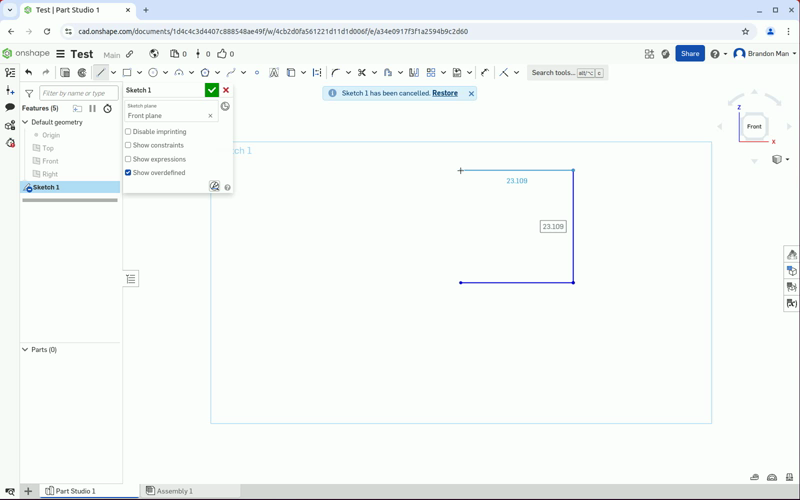
mouse_move(460, 282)
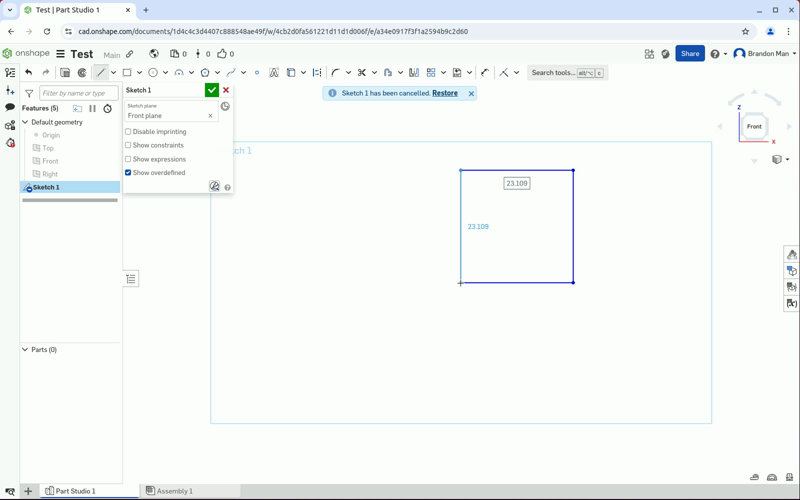
key_up(shift)
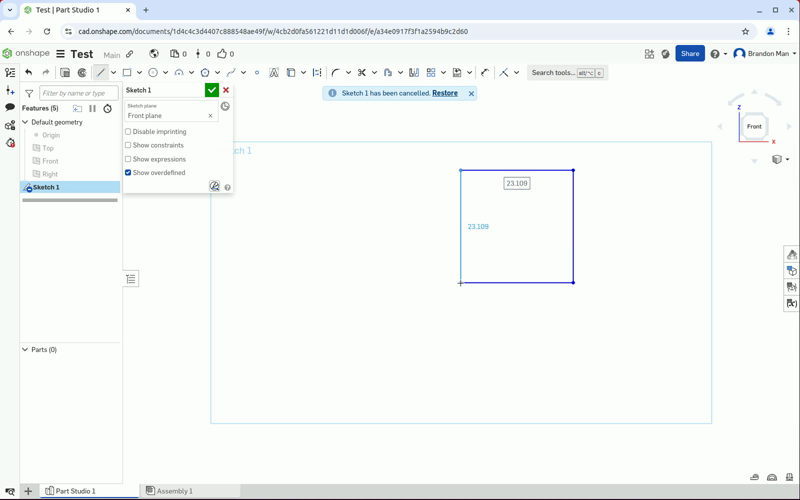
click(460, 282)
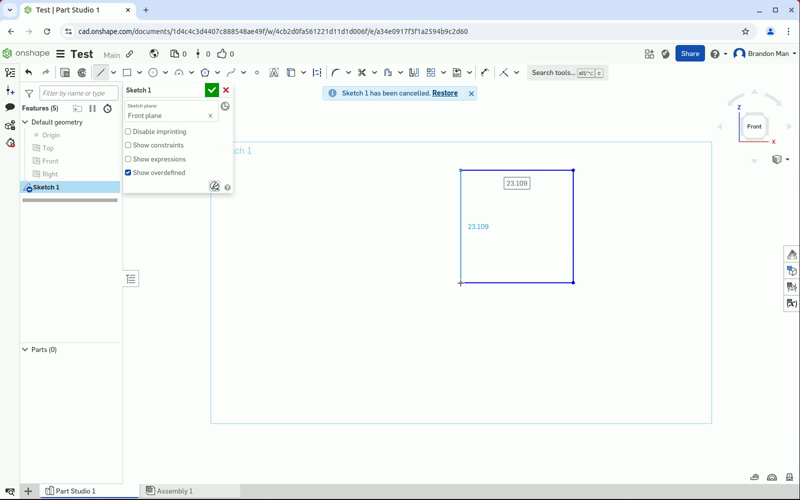
key(esc)
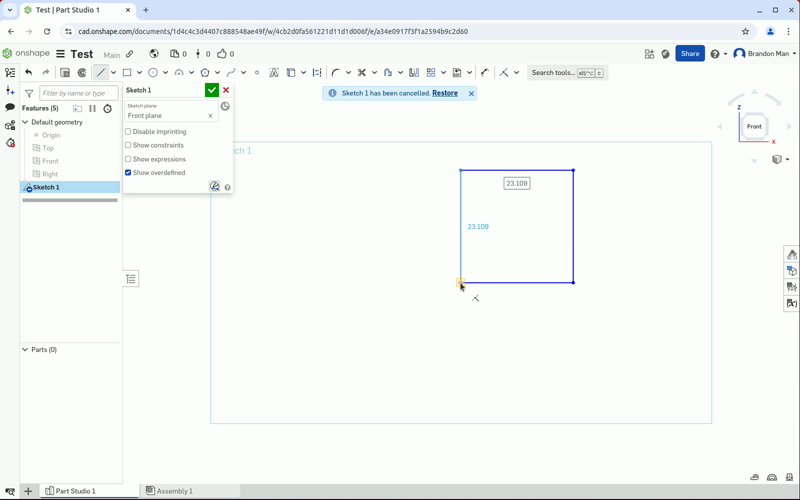
mouse_move(502, 203)
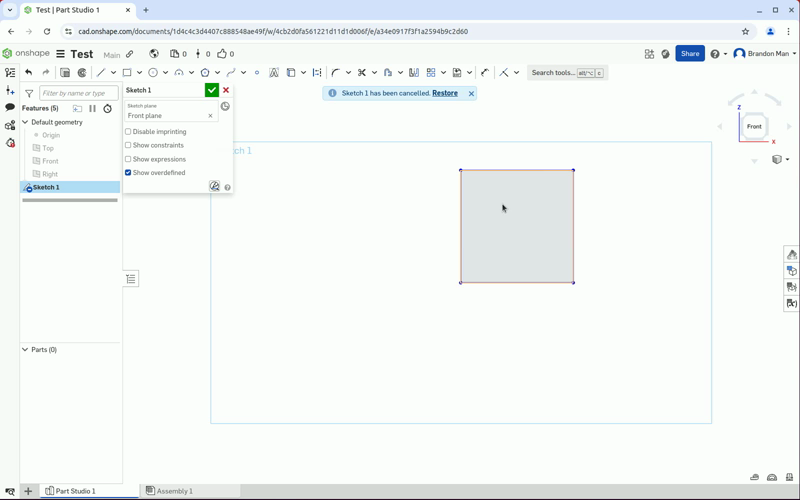
click(502, 203)
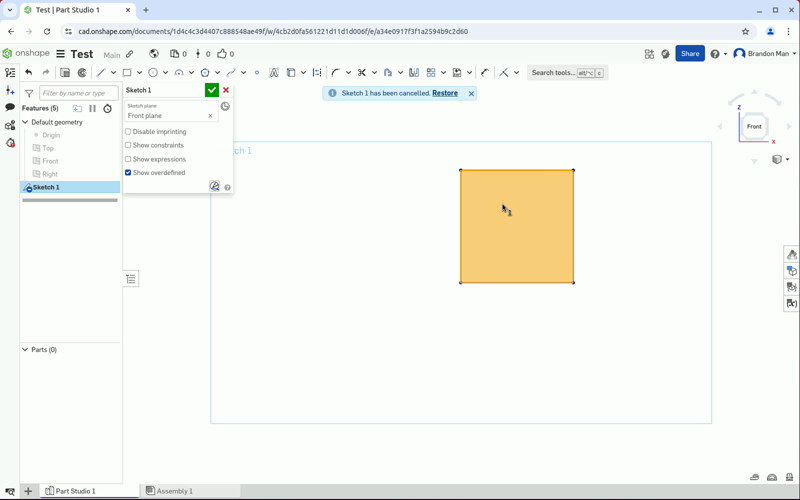
mouse_move(73, 352)
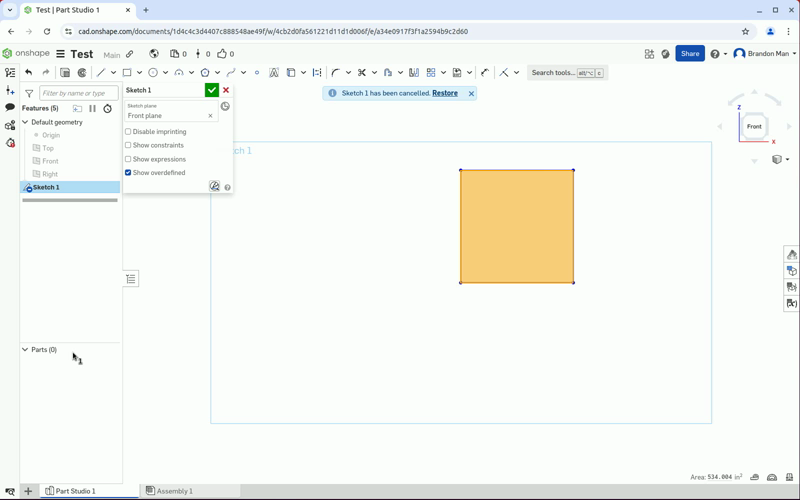
key(shift+y)
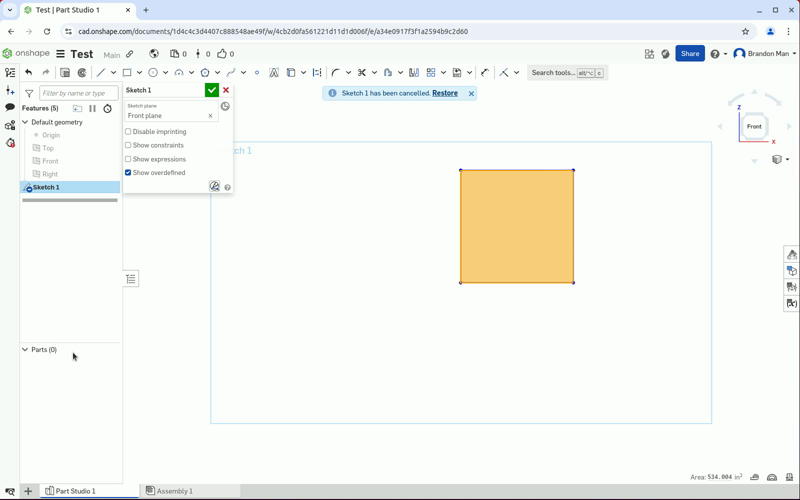
key(shift+e)
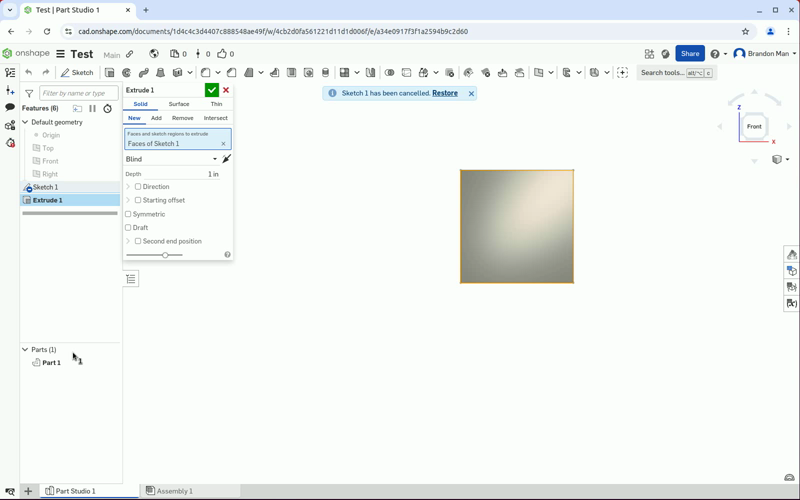
mouse_move(143, 106)
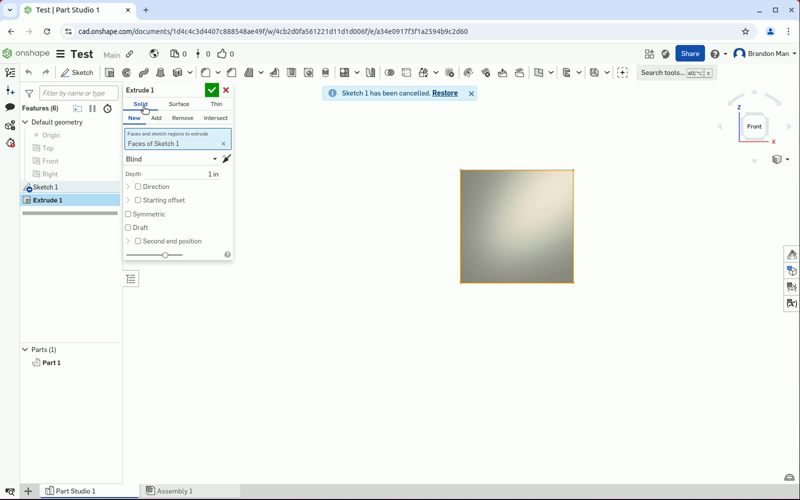
click(143, 106)
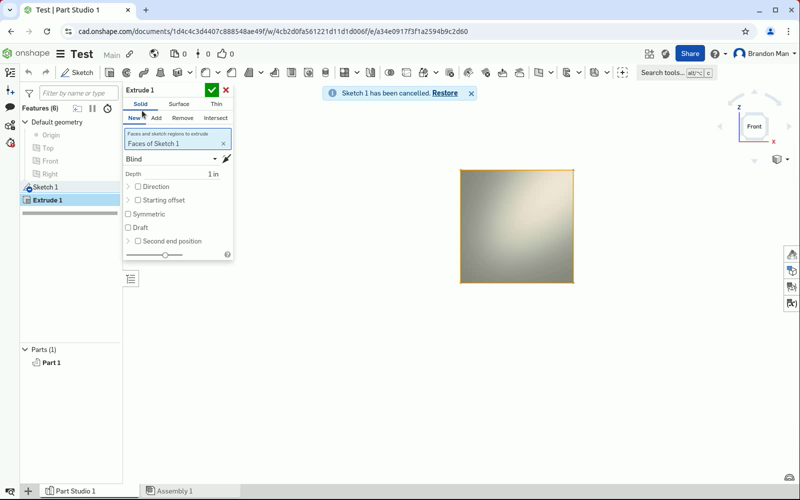
mouse_move(137, 120)
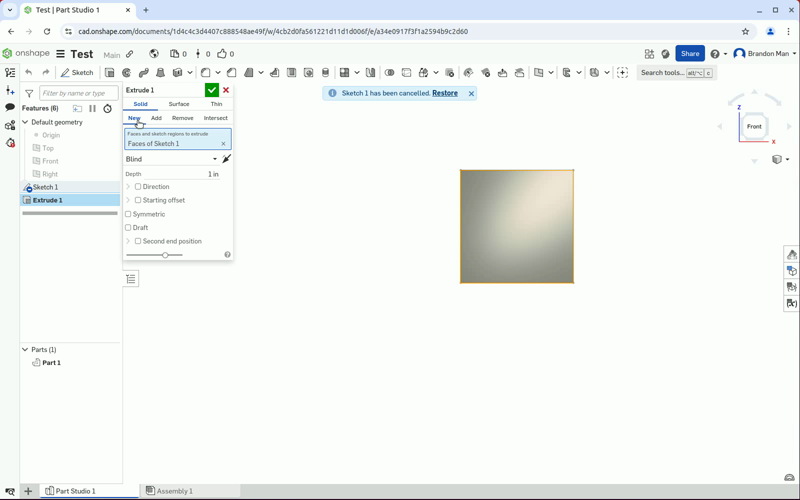
click(137, 120)
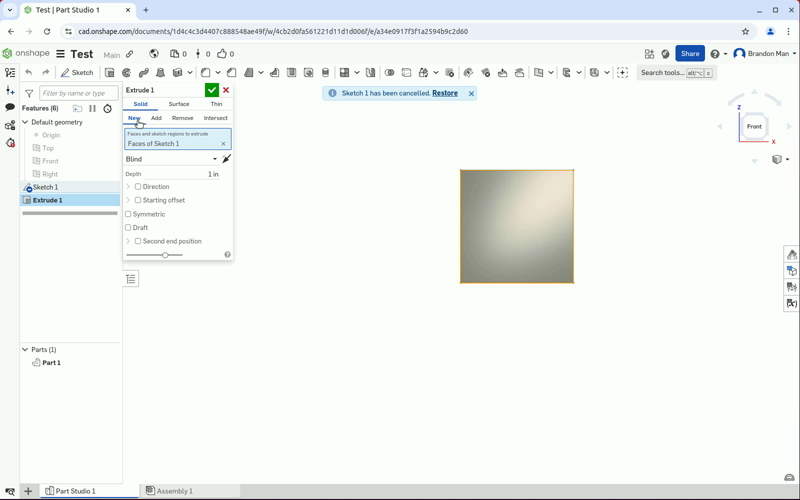
key(tab, 4)
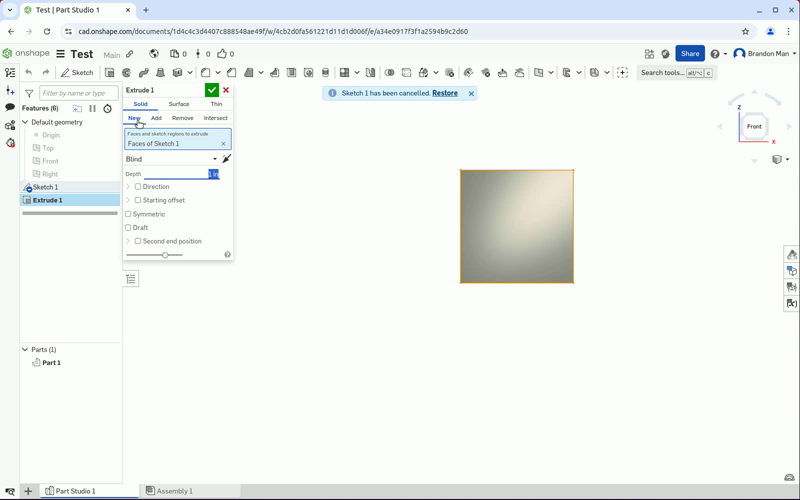
text(23.108)
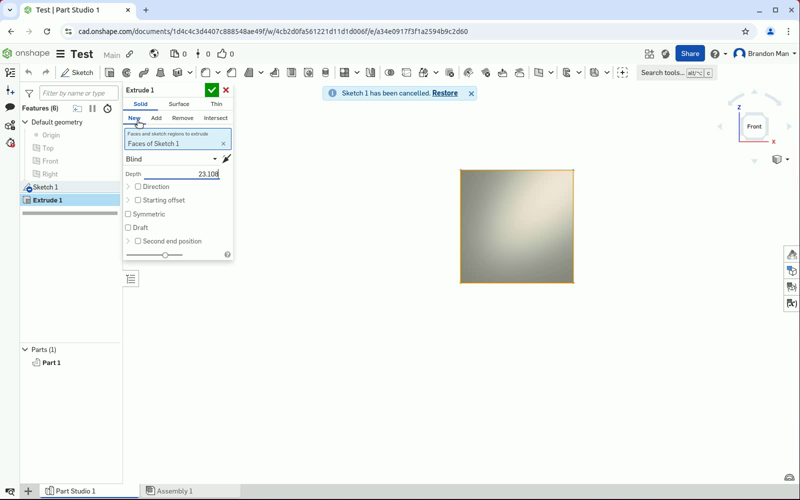
key(enter)
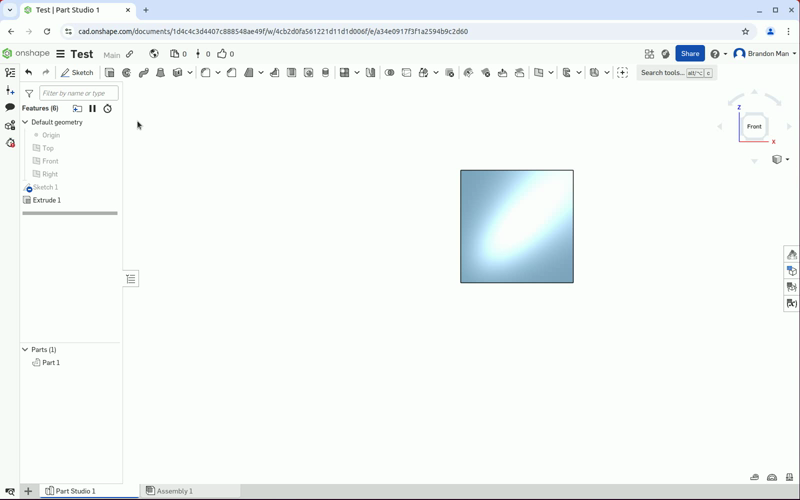
key(shift+h)
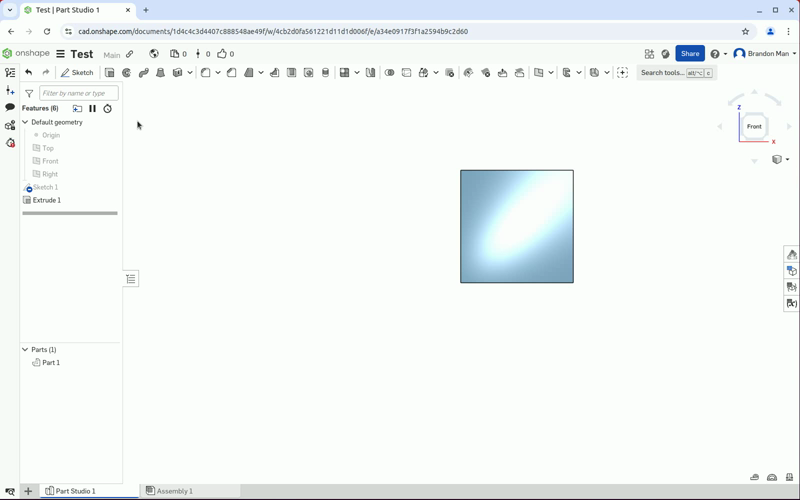
key(shift+h)
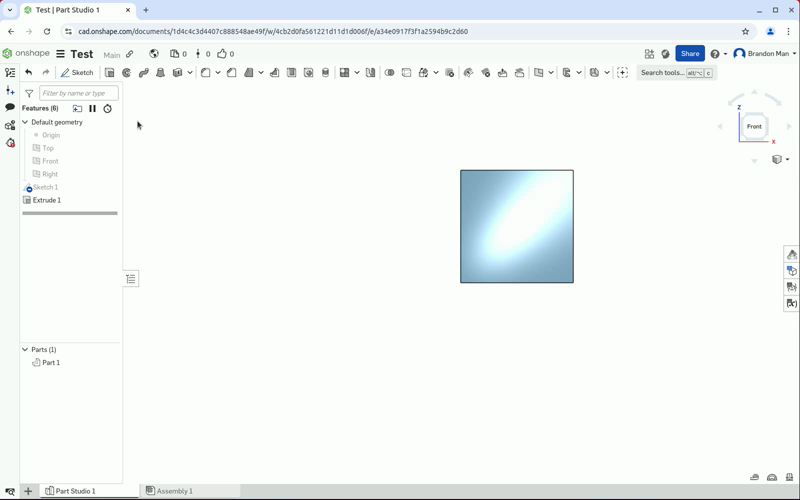
mouse_move(73, 189)
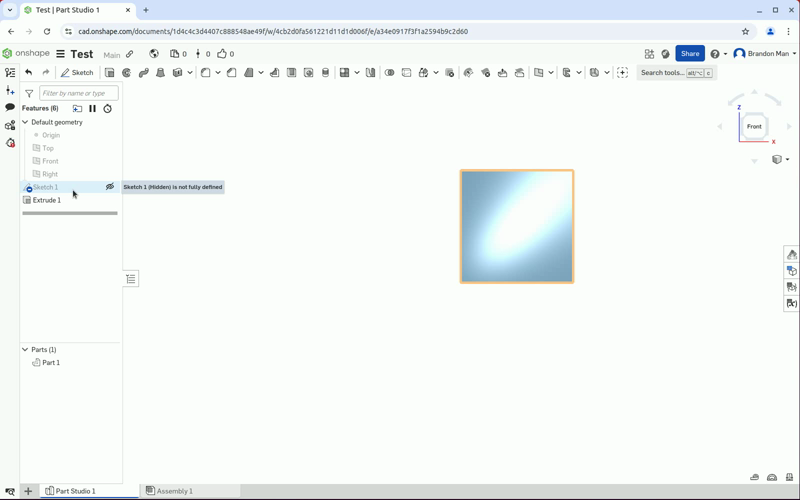
click(73, 189)
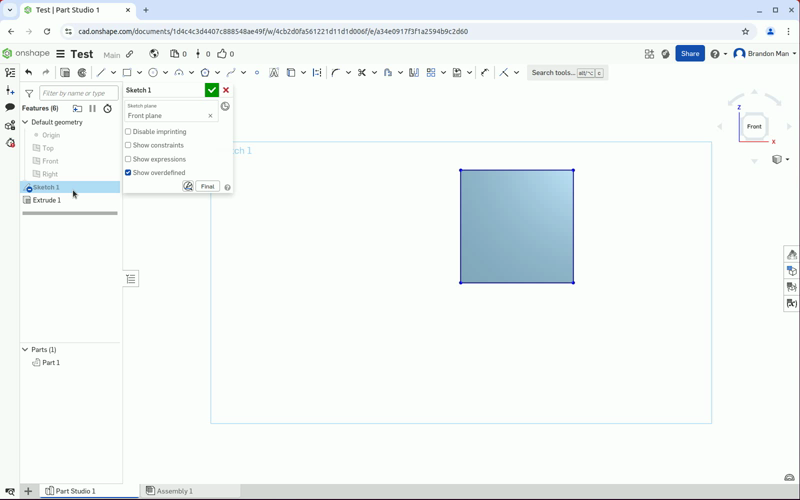
mouse_move(229, 92)
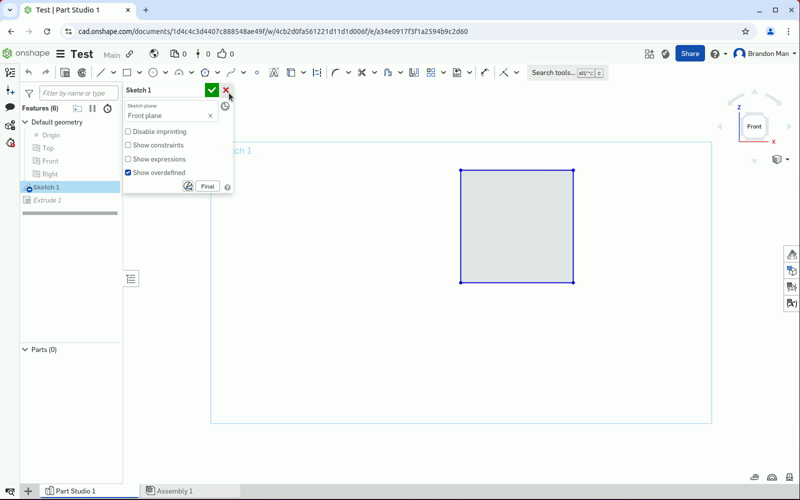
click(229, 92)
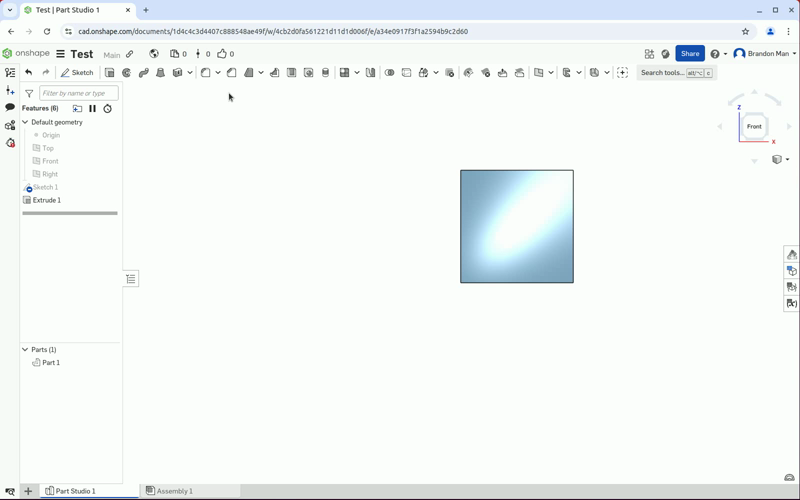
mouse_move(73, 352)
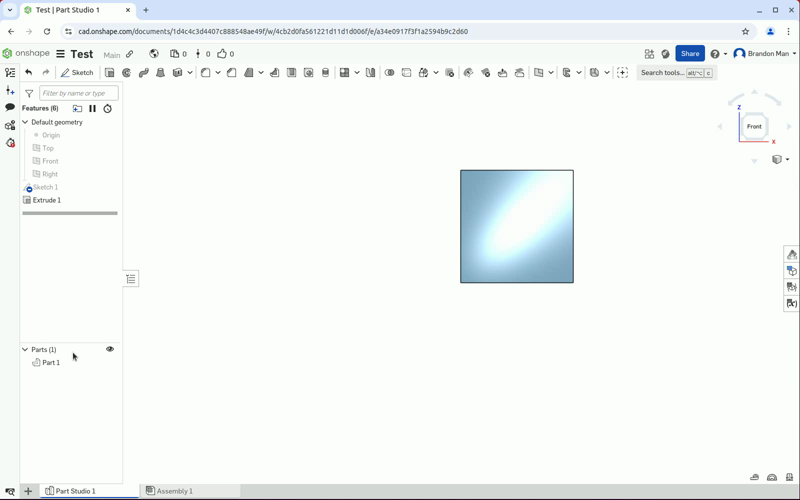
key(y)
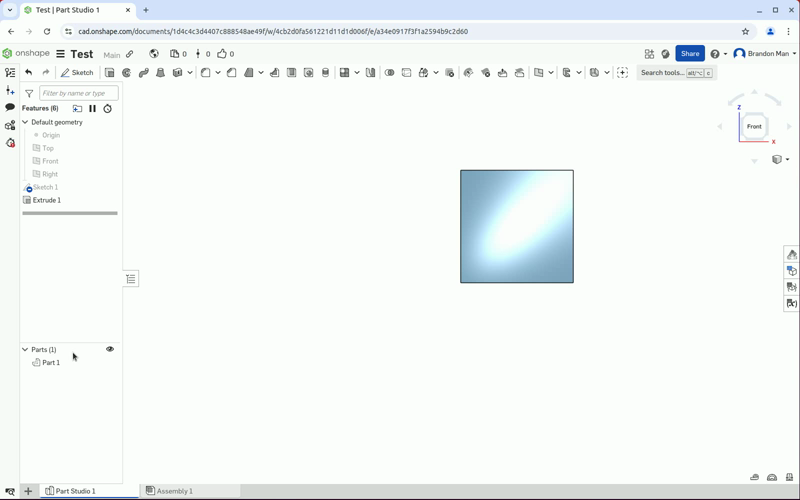
key(shift+p)
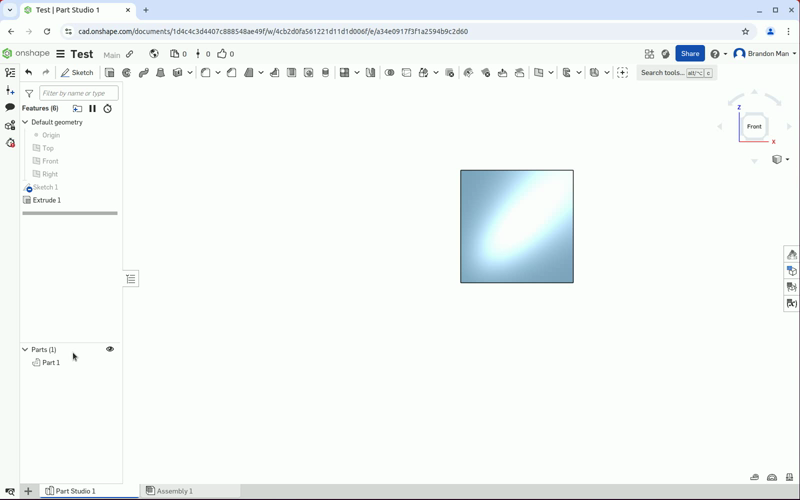
key(space)
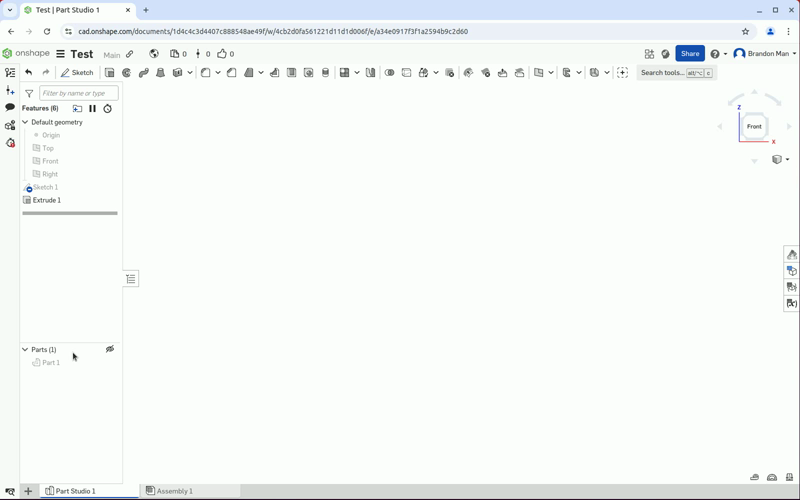
key_down(shift)
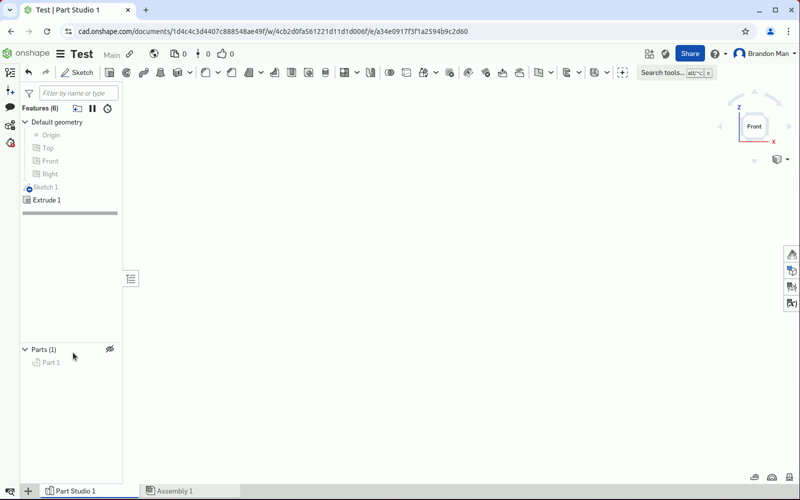
key(left)
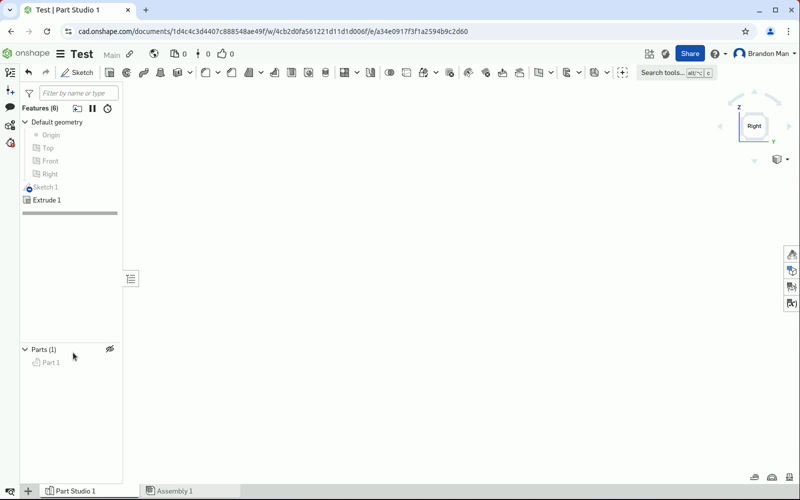
key_up(shift)
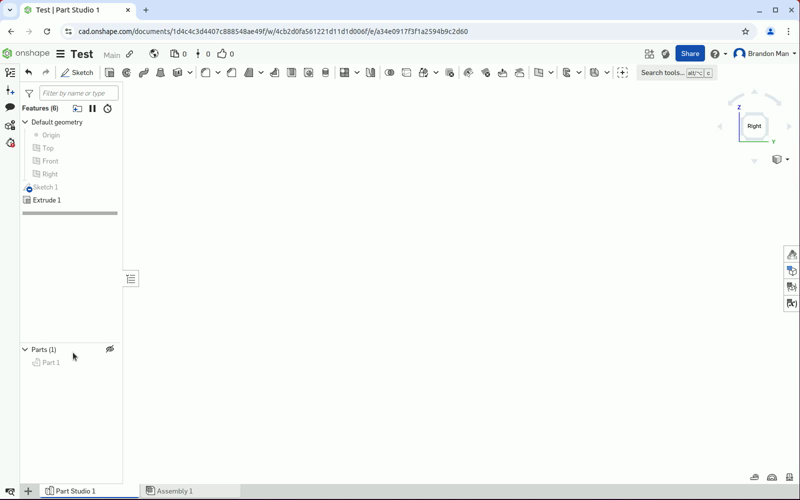
mouse_move(73, 352)
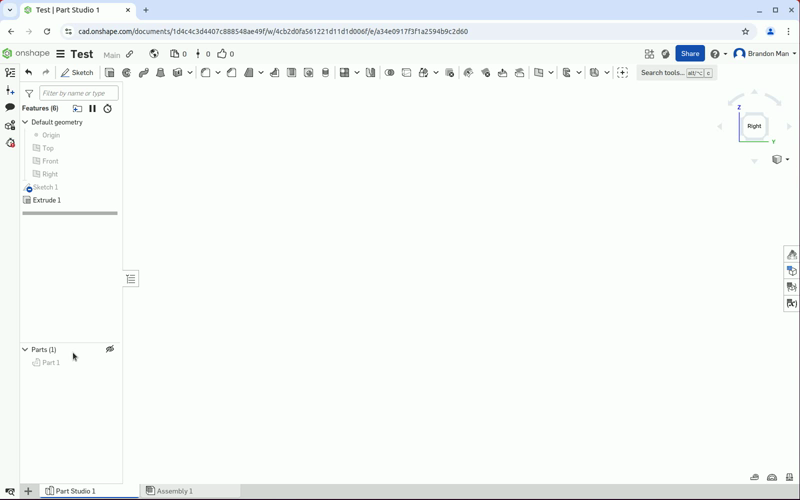
key(shift+y)
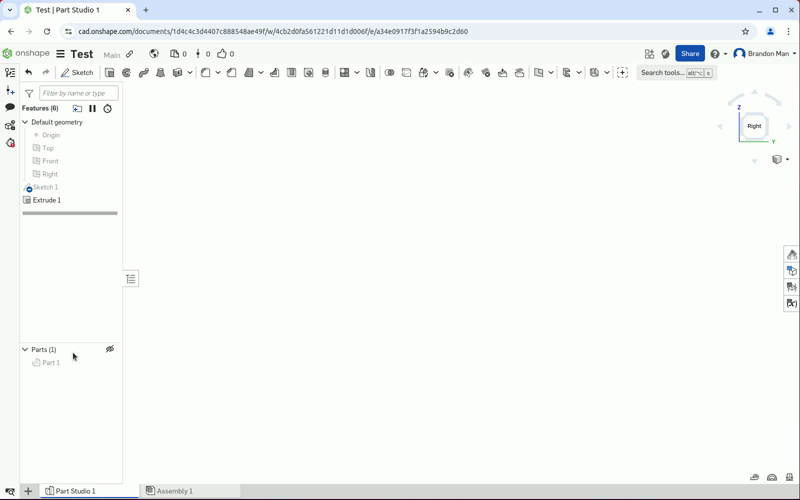
key(shift+s)
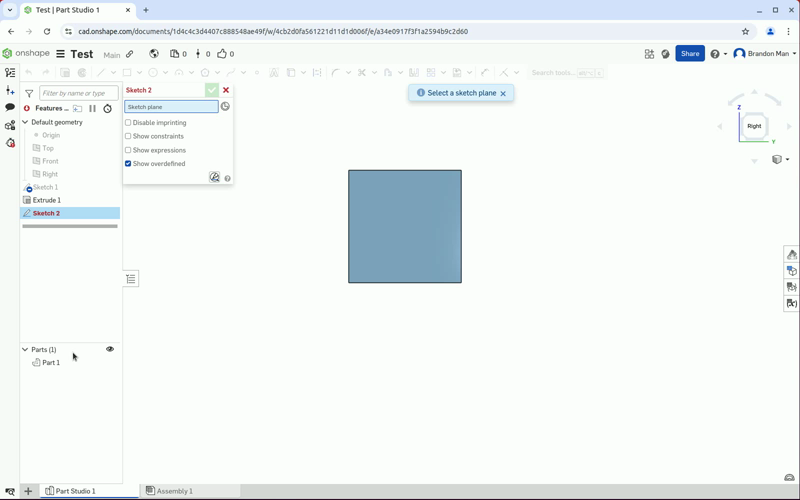
mouse_move(73, 176)
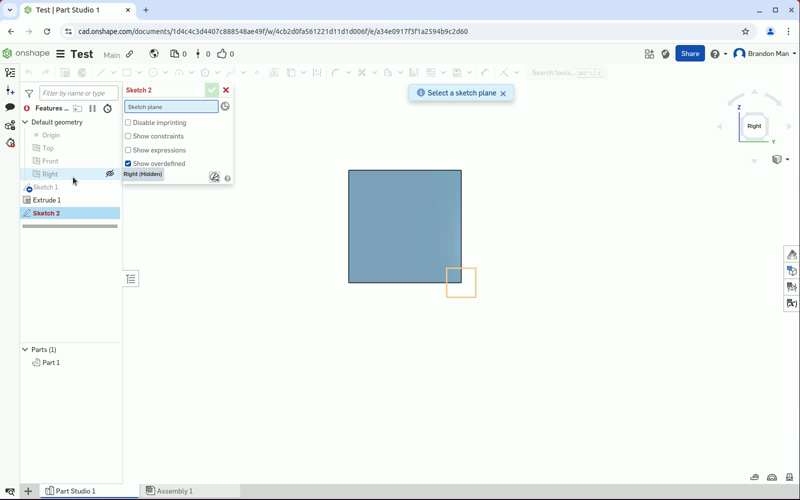
click(73, 176)
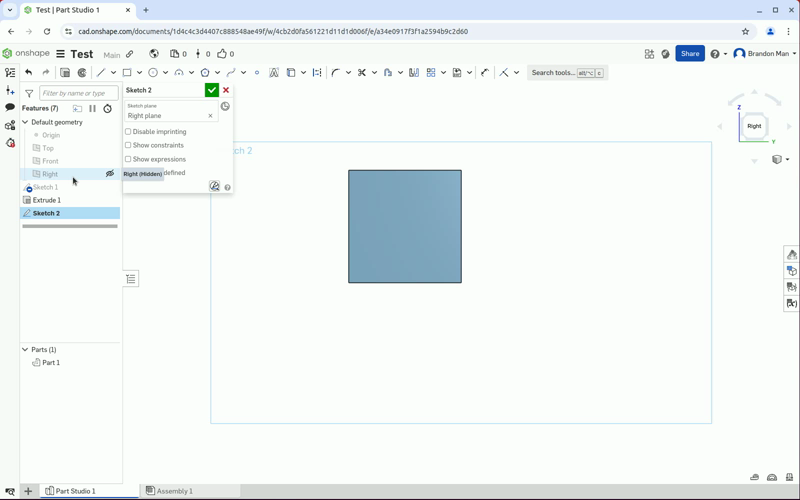
mouse_move(73, 352)
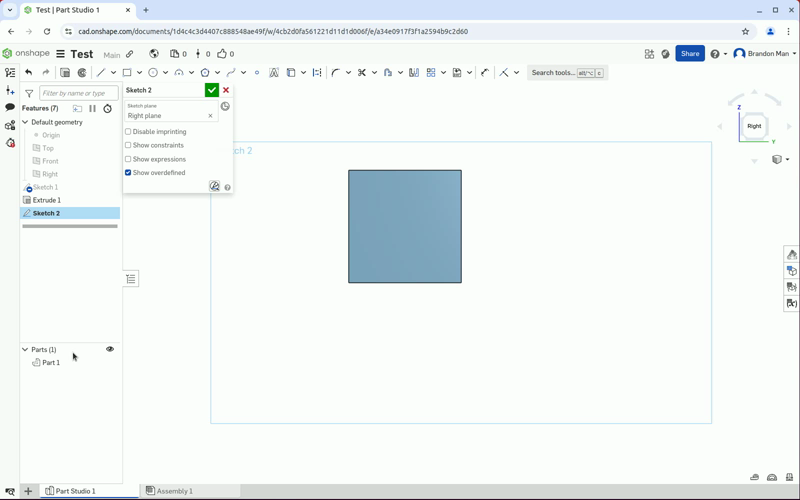
key(y)
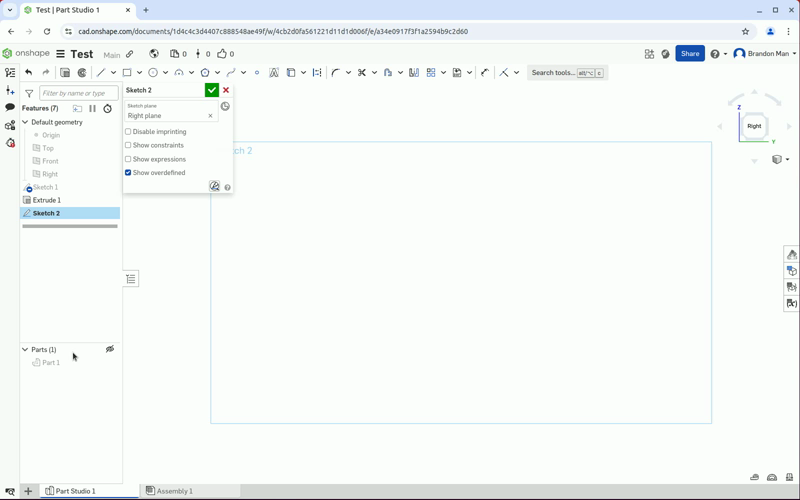
key(c)
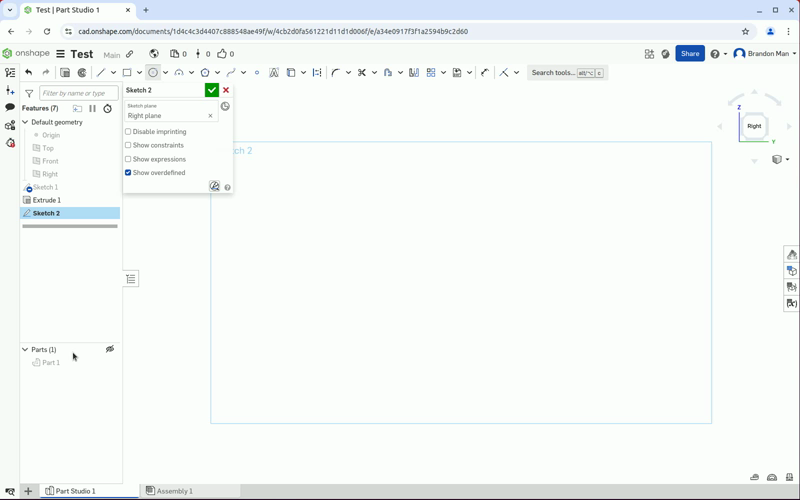
key_down(shift)
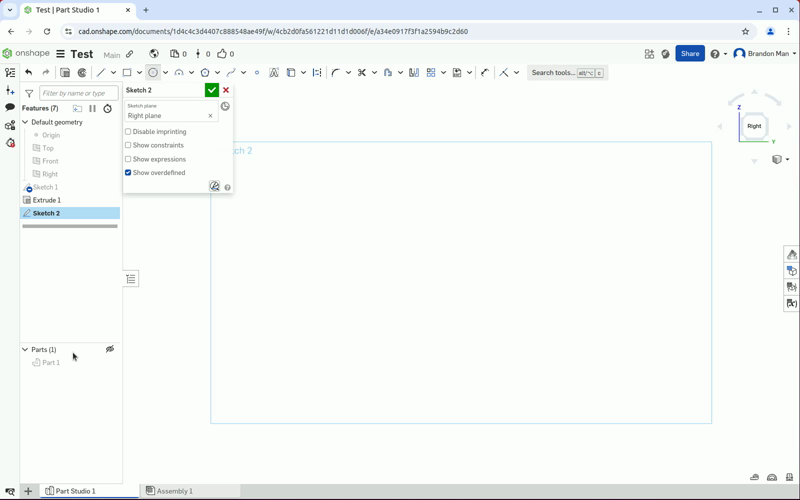
mouse_move(404, 225)
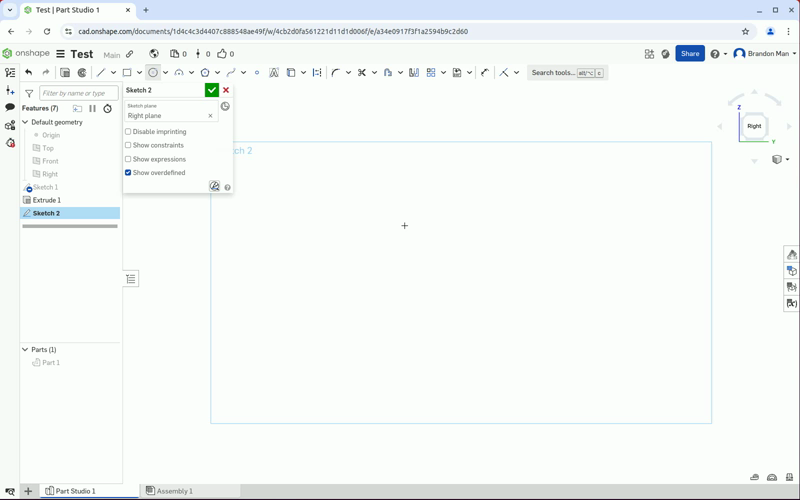
click(404, 225)
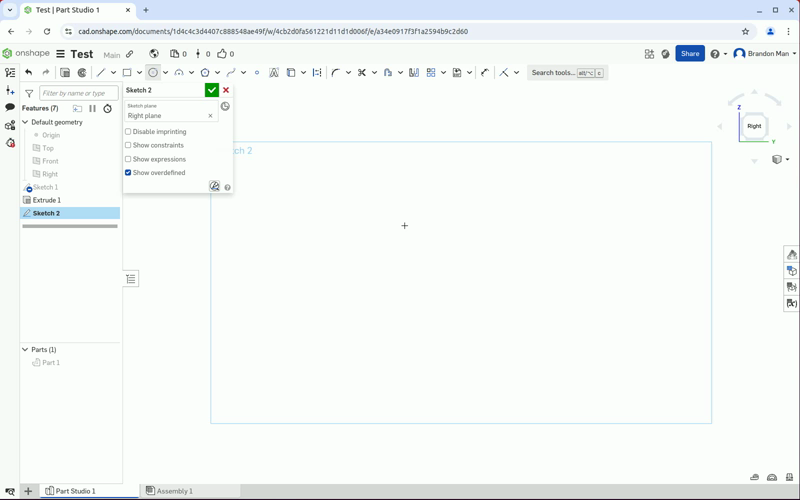
key_up(shift)
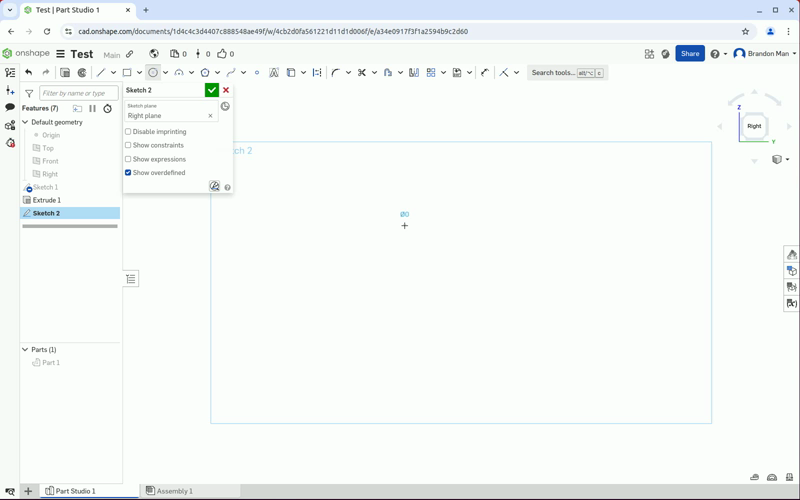
mouse_move(419, 225)
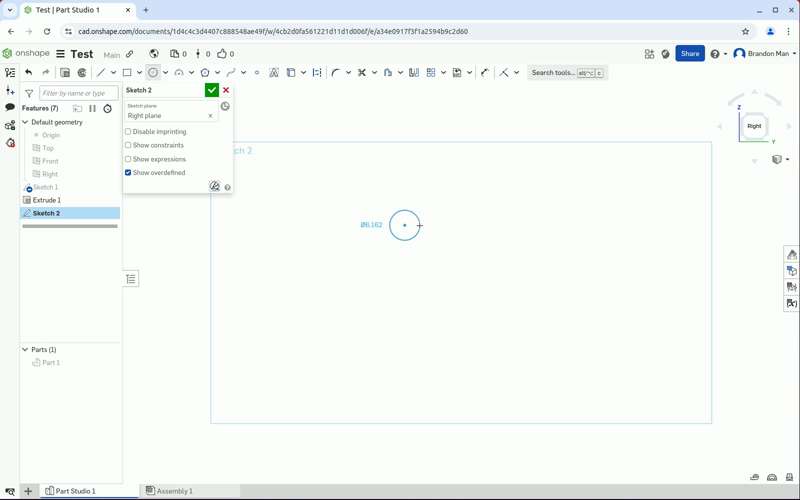
click(419, 225)
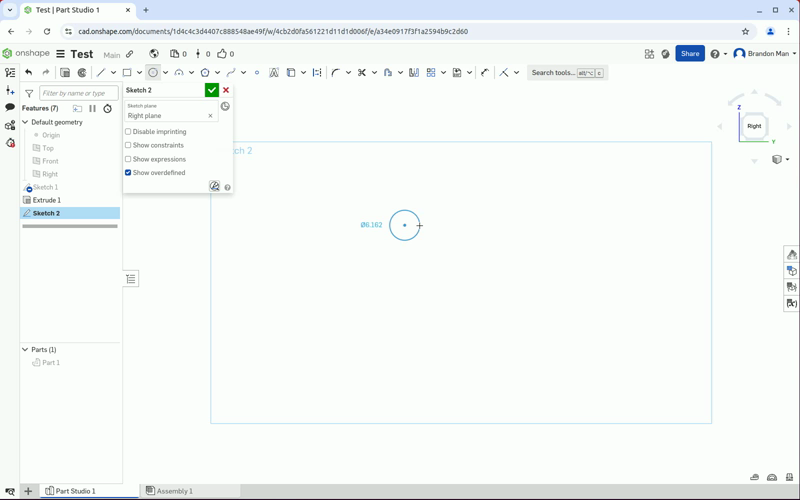
key(esc)
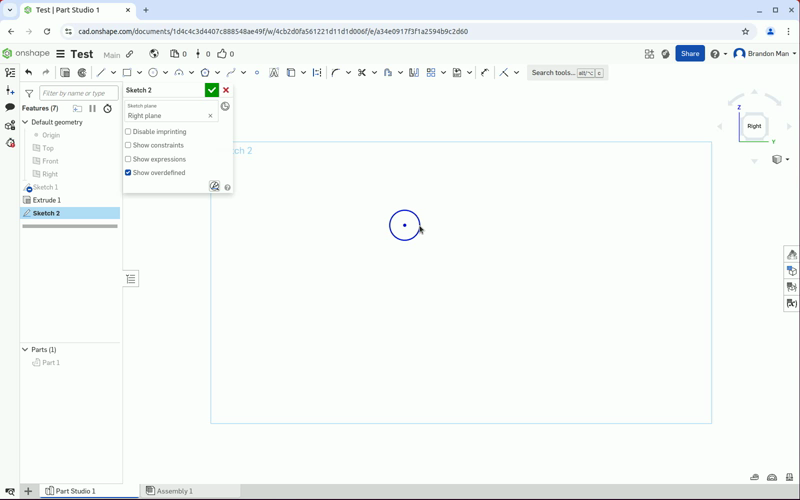
mouse_move(404, 219)
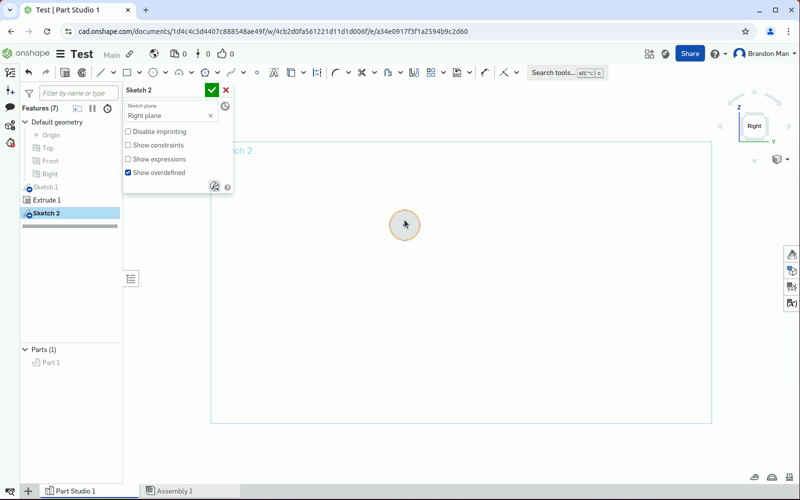
scroll(6)
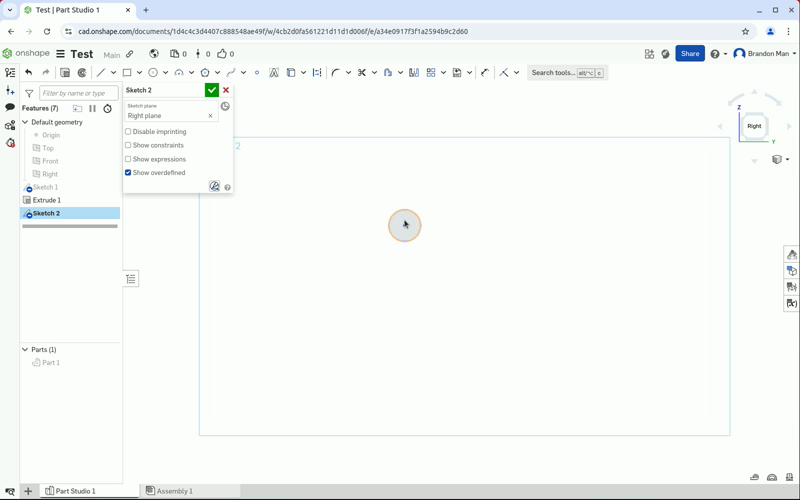
scroll(6)
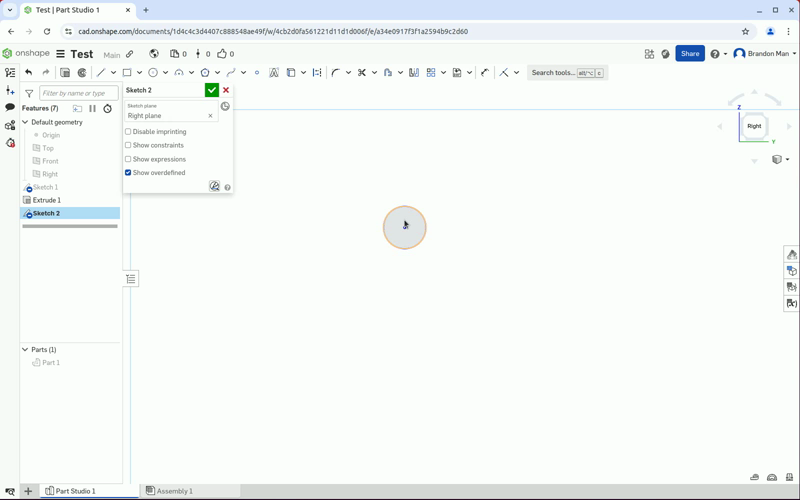
scroll(6)
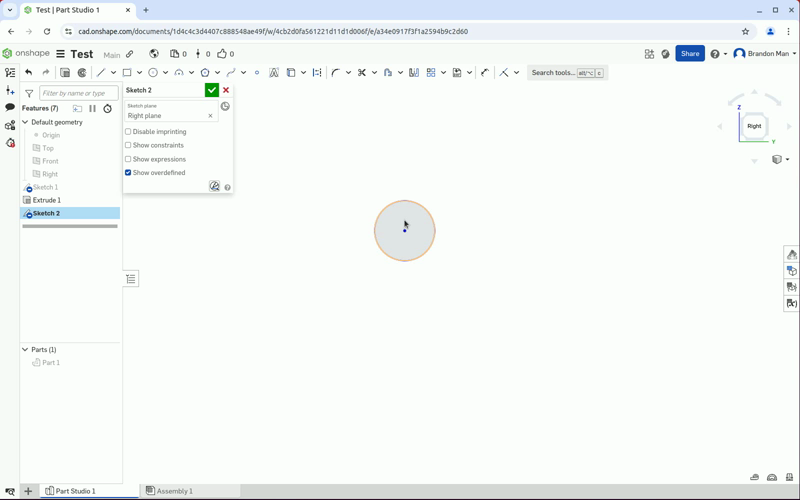
scroll(6)
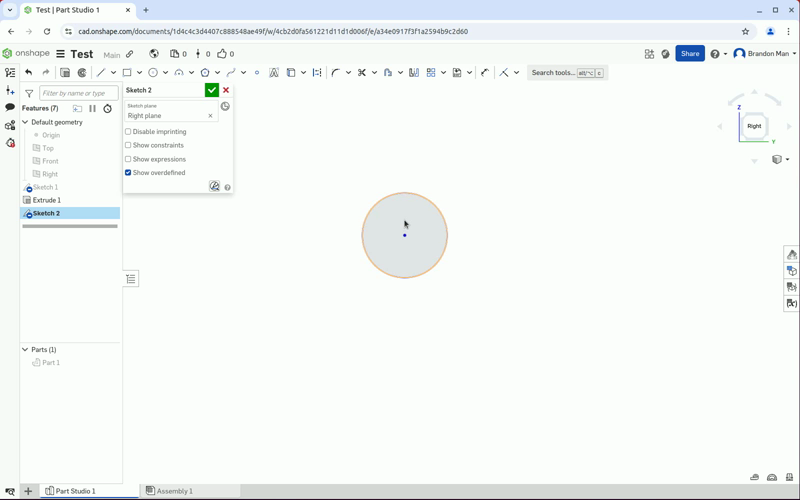
scroll(6)
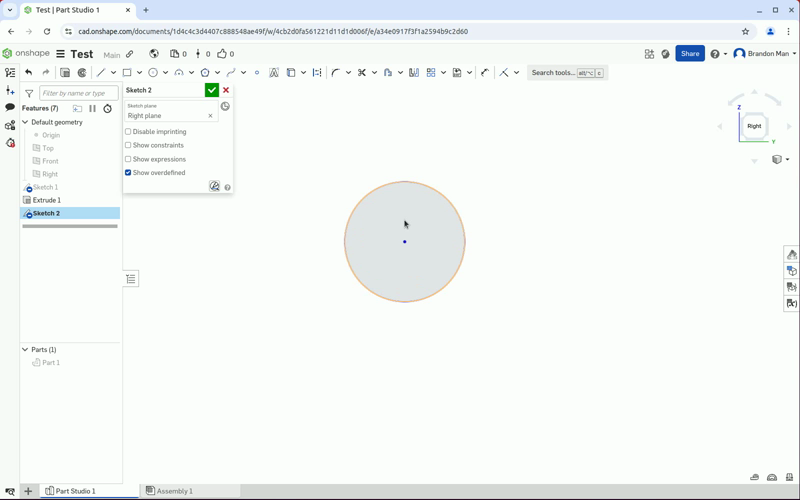
scroll(6)
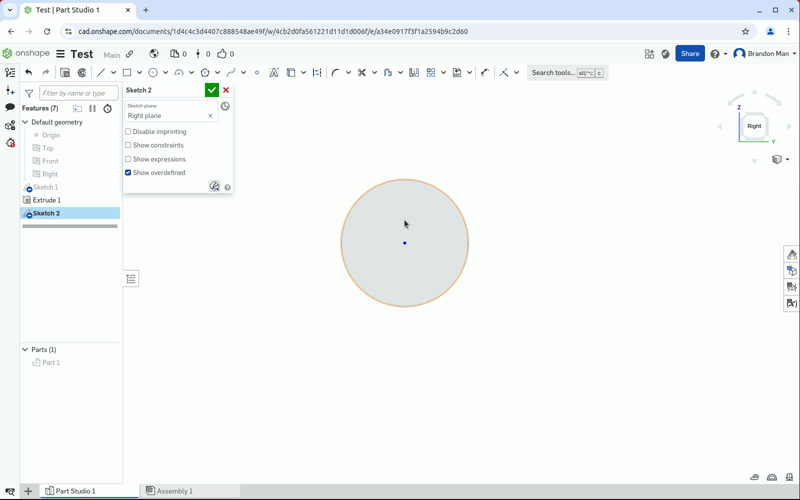
scroll(6)
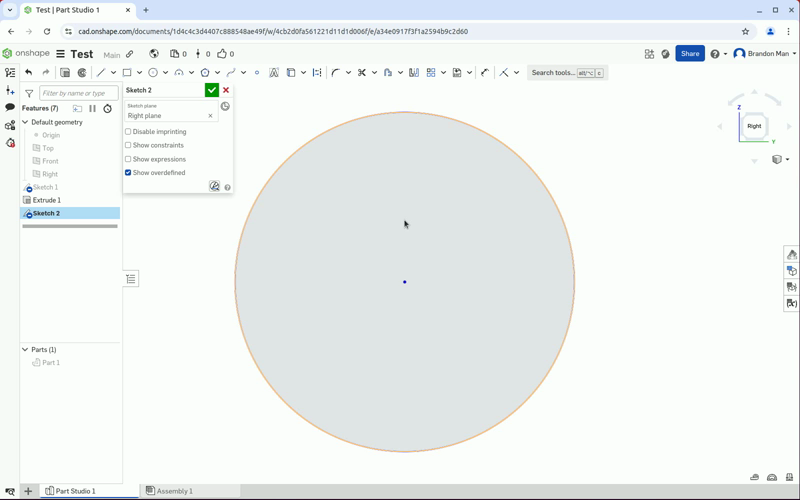
click(404, 219)
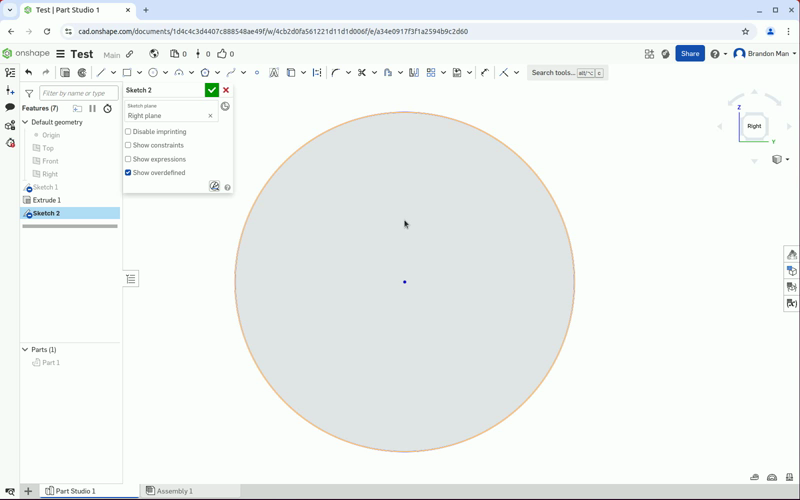
scroll(-6)
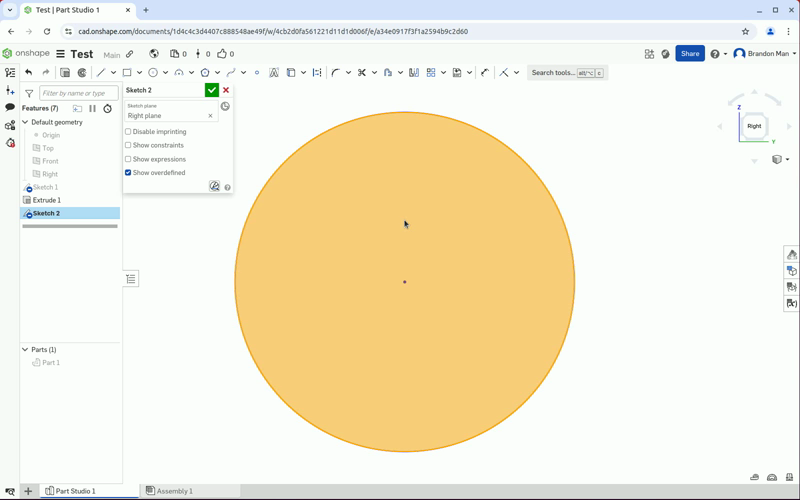
scroll(-6)
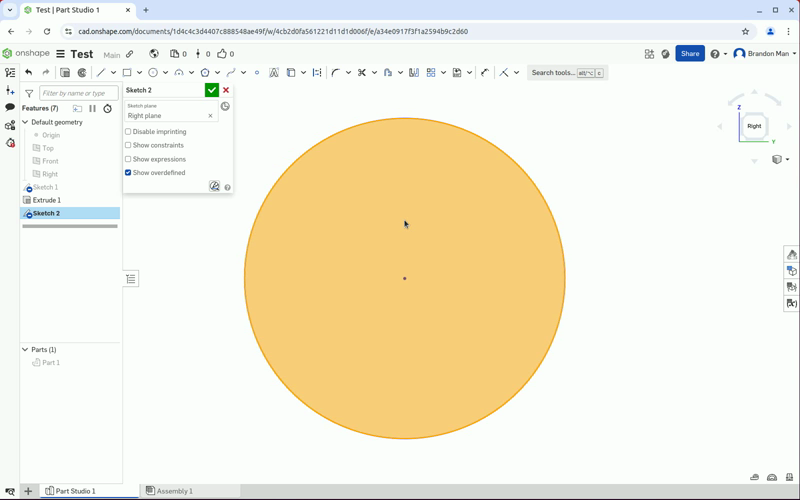
scroll(-6)
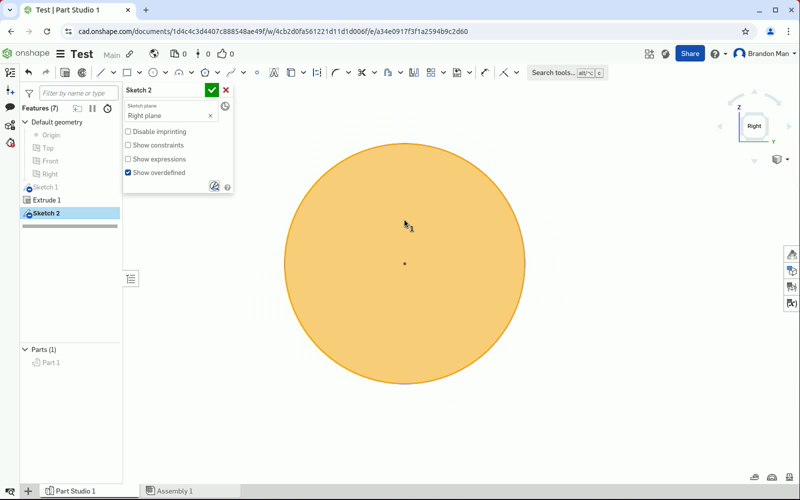
scroll(-6)
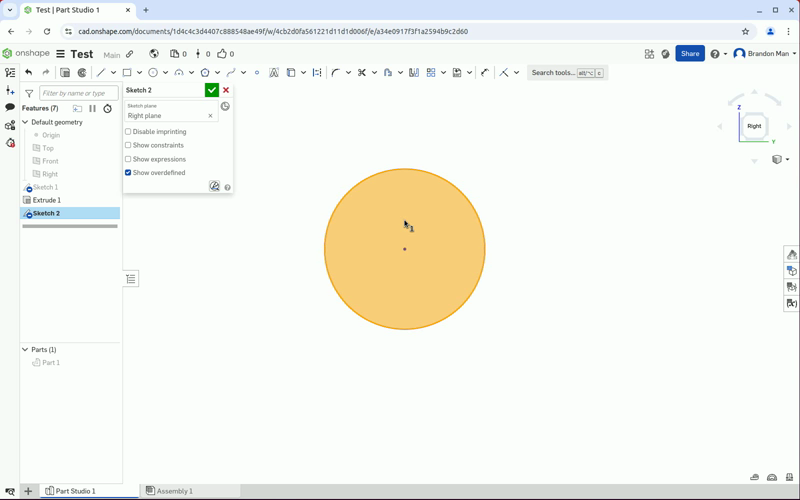
scroll(-6)
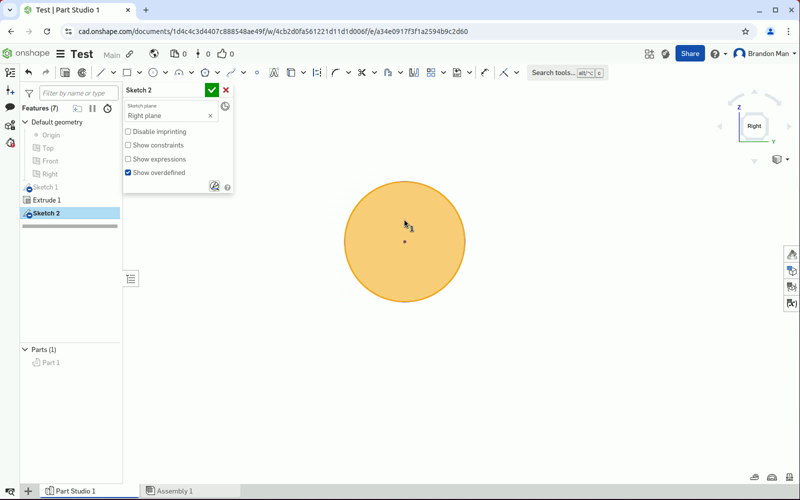
scroll(-6)
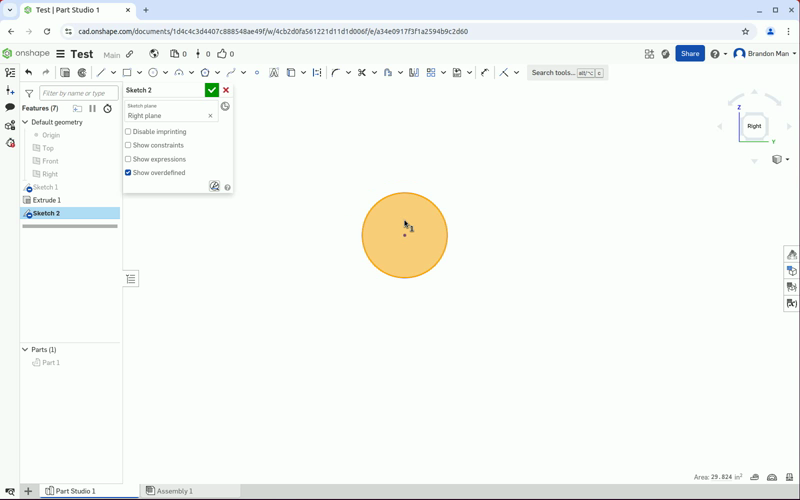
scroll(-6)
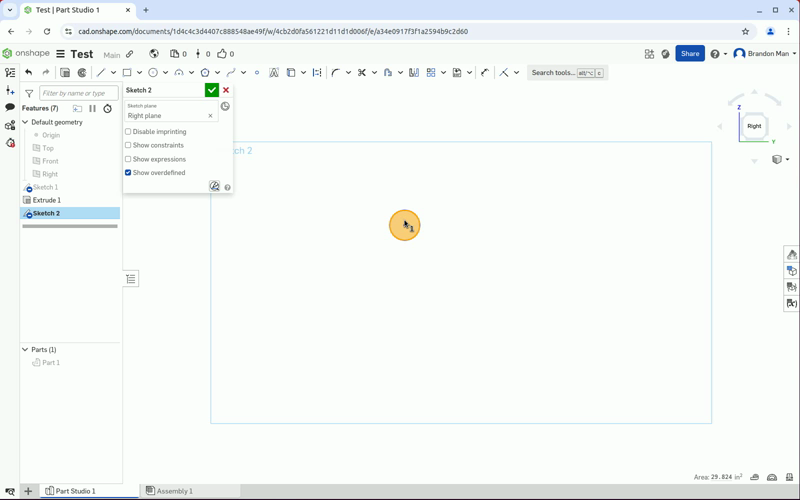
mouse_move(73, 352)
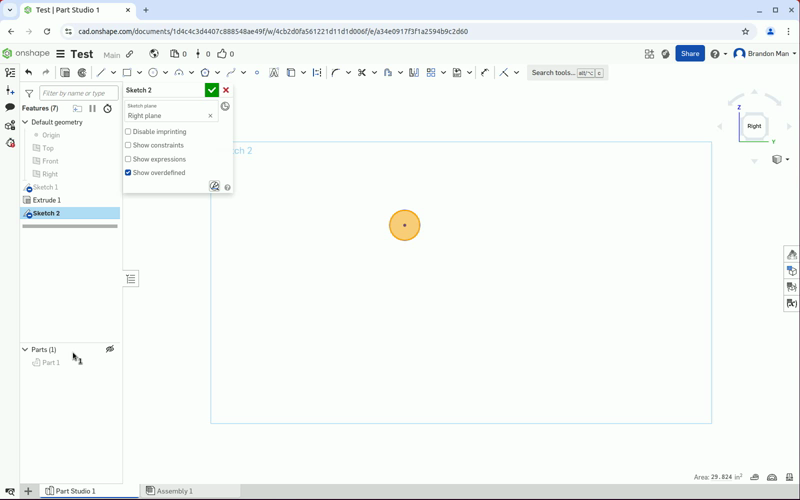
key(shift+y)
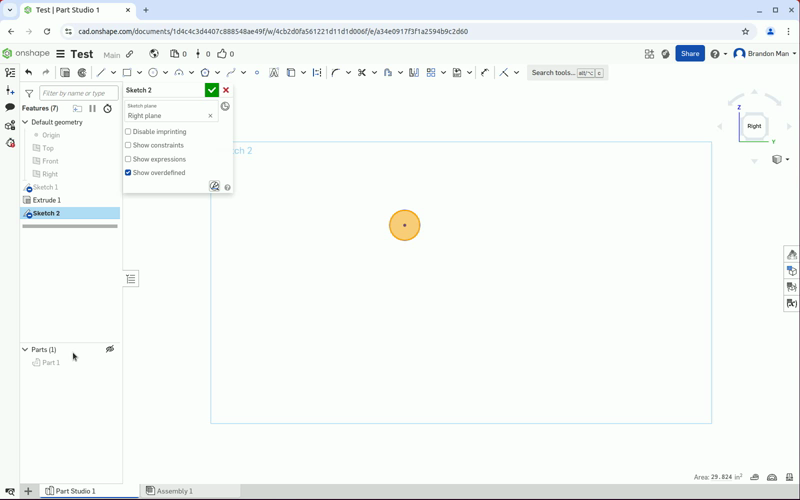
key(shift+e)
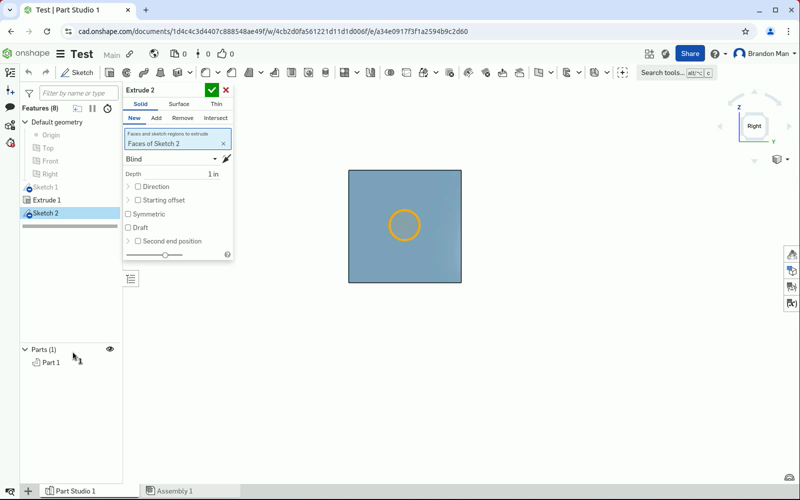
mouse_move(143, 106)
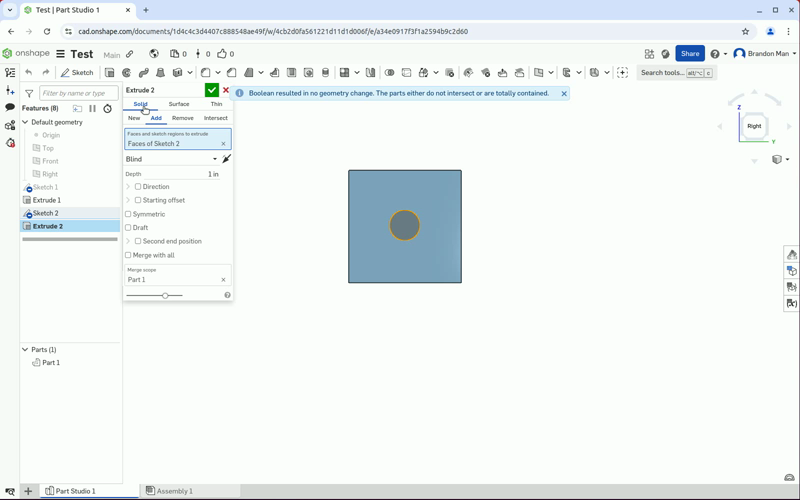
click(143, 106)
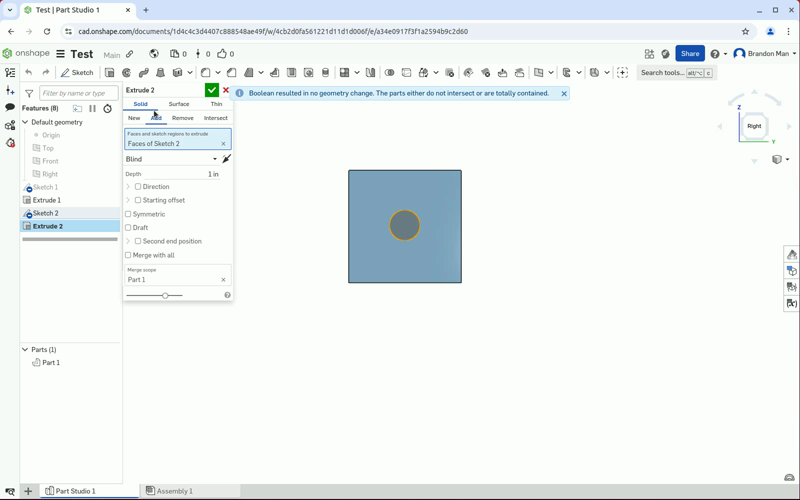
mouse_move(186, 120)
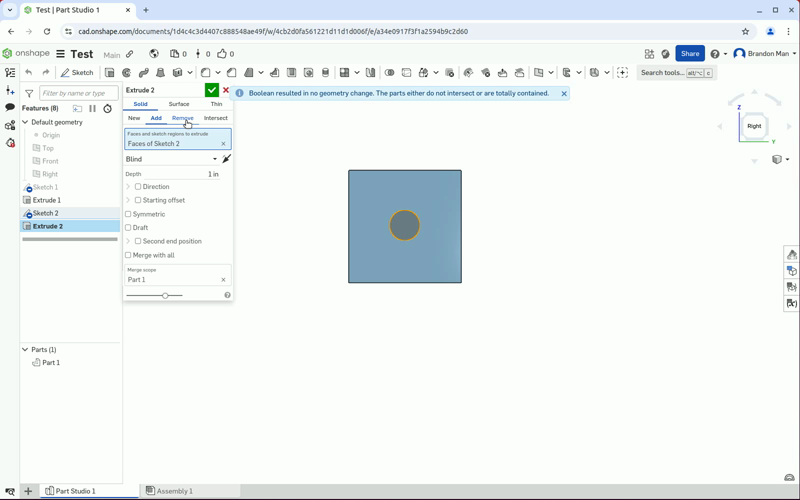
click(186, 120)
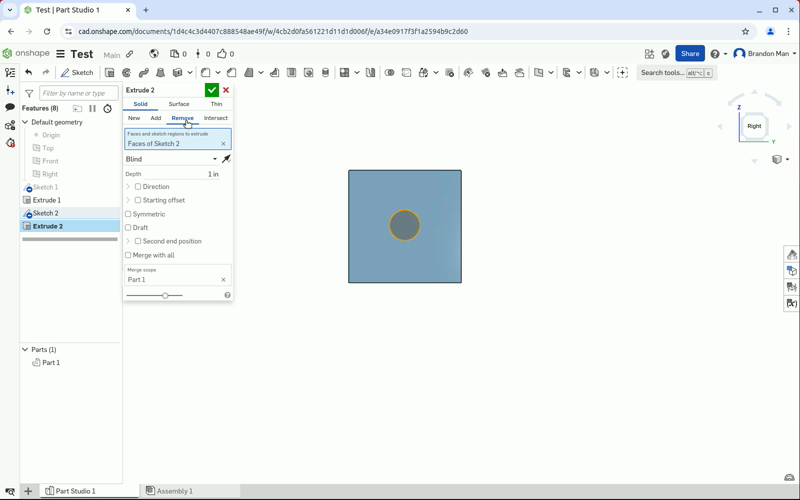
key(tab, 4)
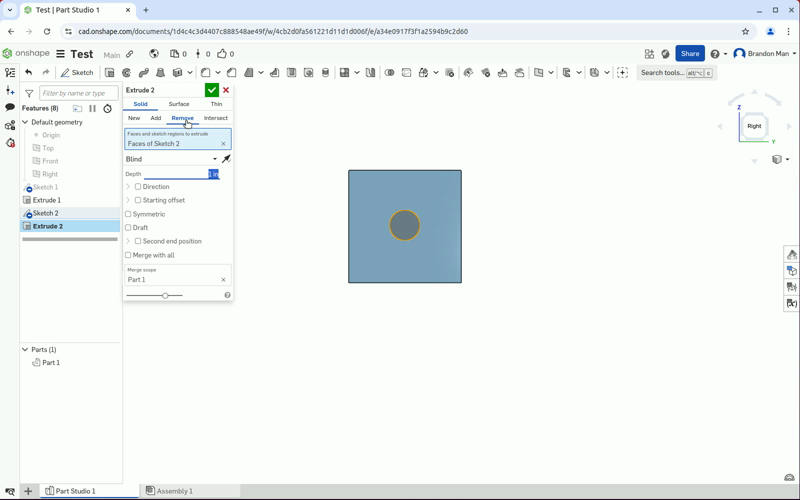
text(-23.108)
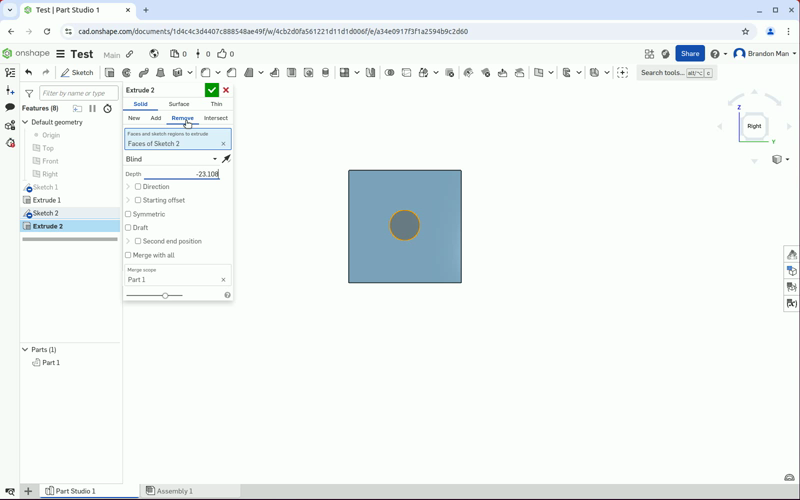
key(tab, 6)
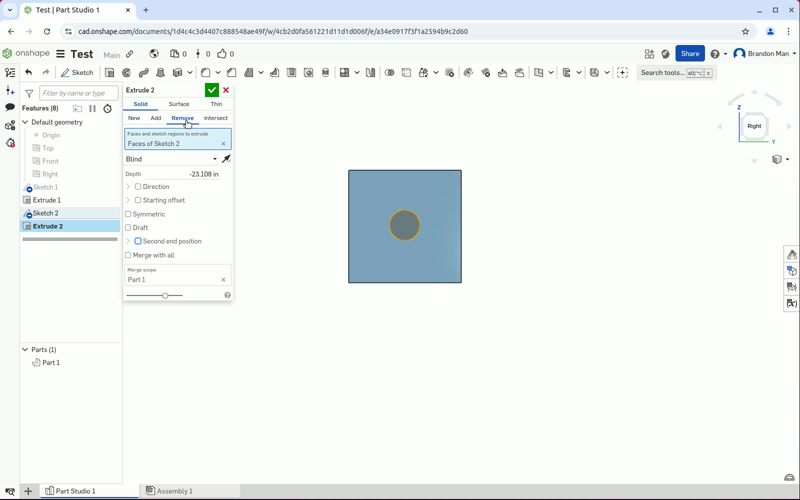
key(space)
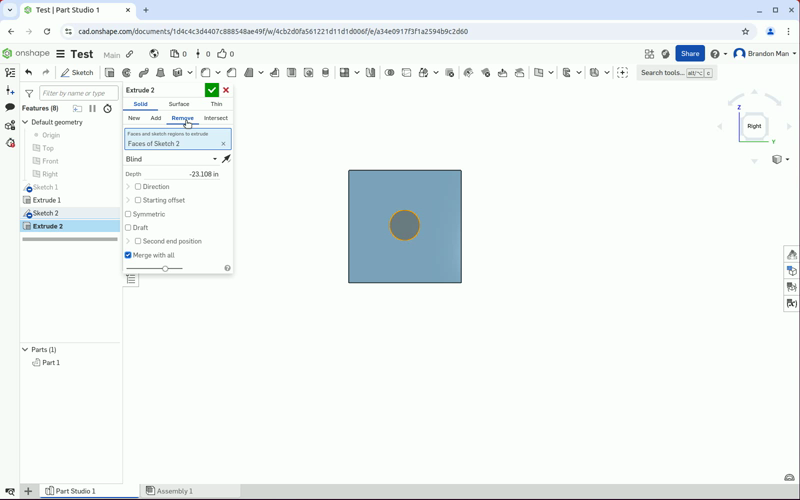
key(enter)
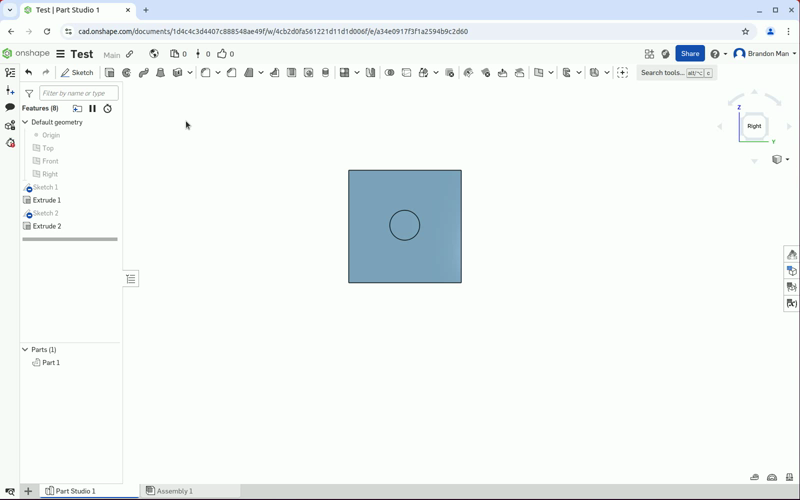
key(shift+h)
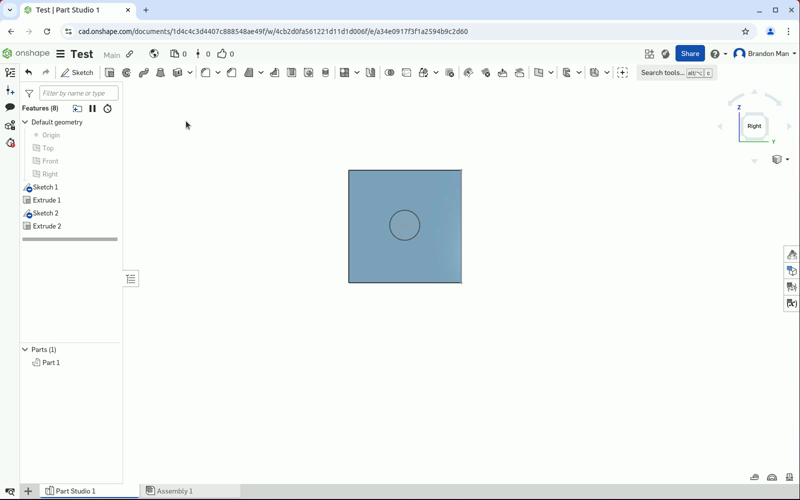
key(shift+h)
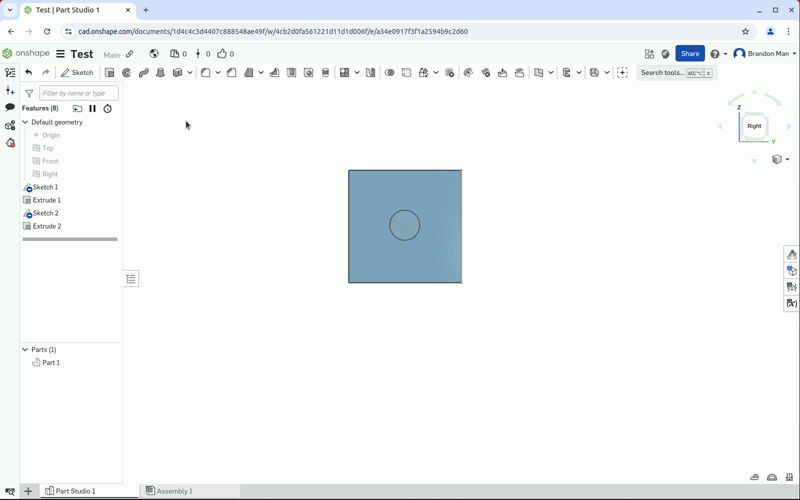
key(shift+7)
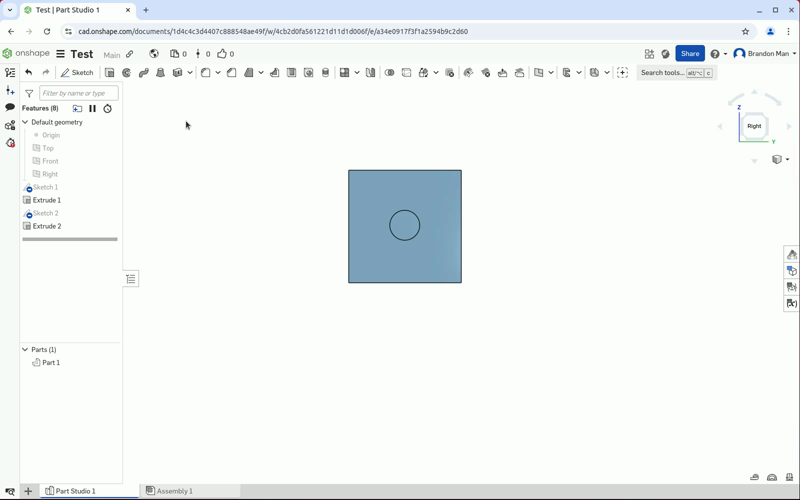
key(right, 2)
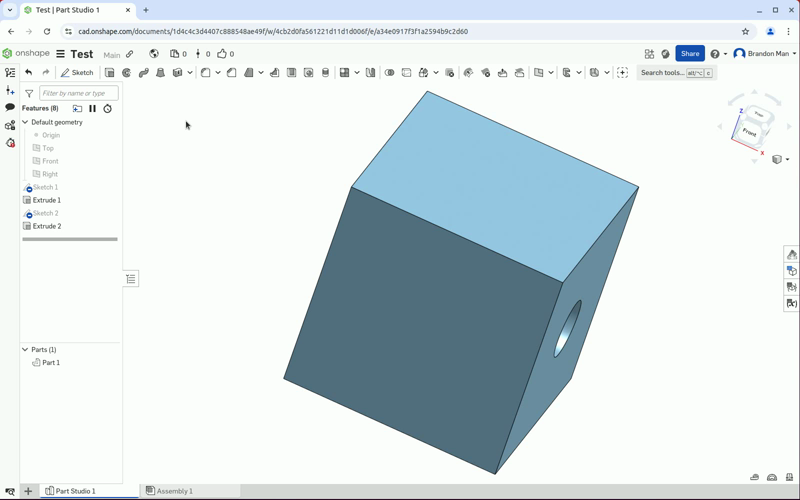
key(down, 2)
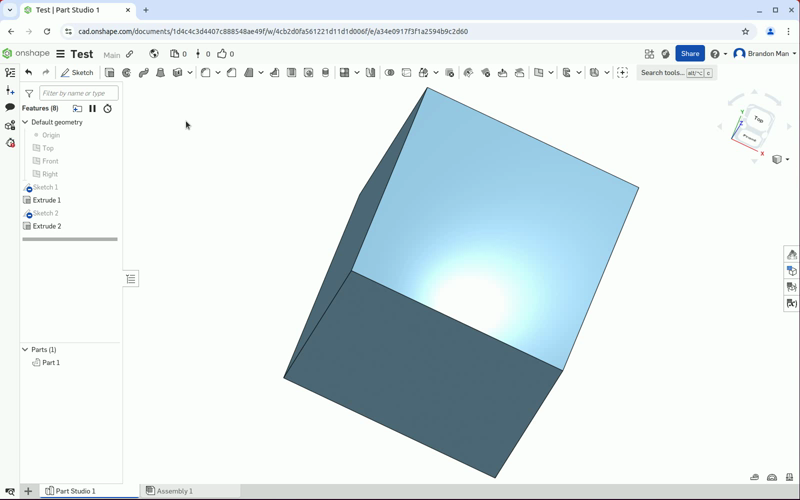
key(up, 2)
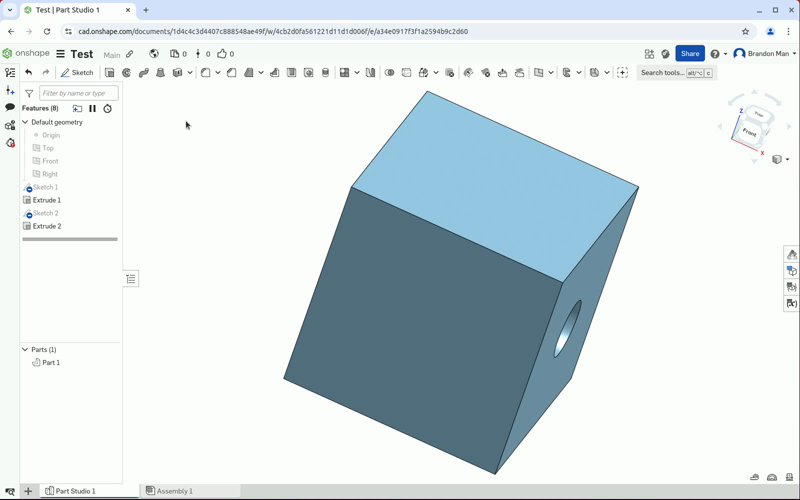
key(left, 2)
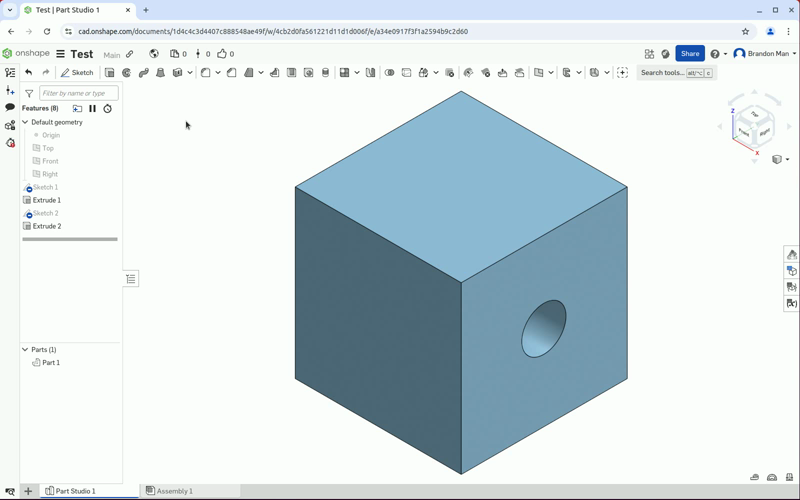
mouse_move(73, 189)
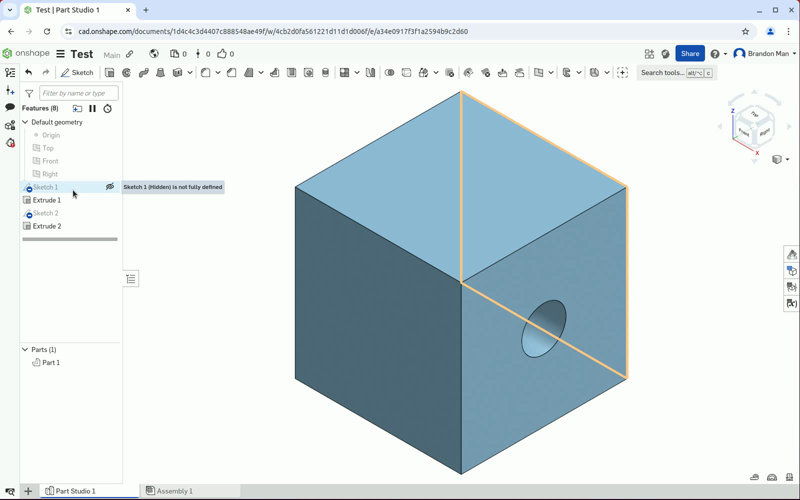
click(73, 189)